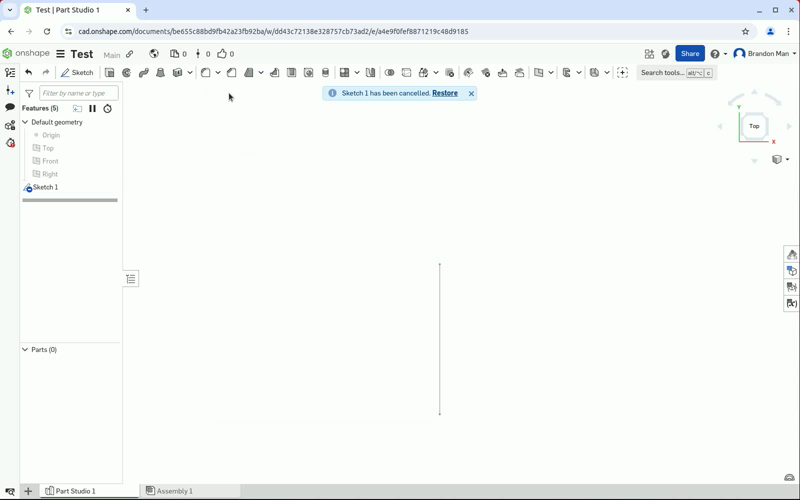
key(shift+h)
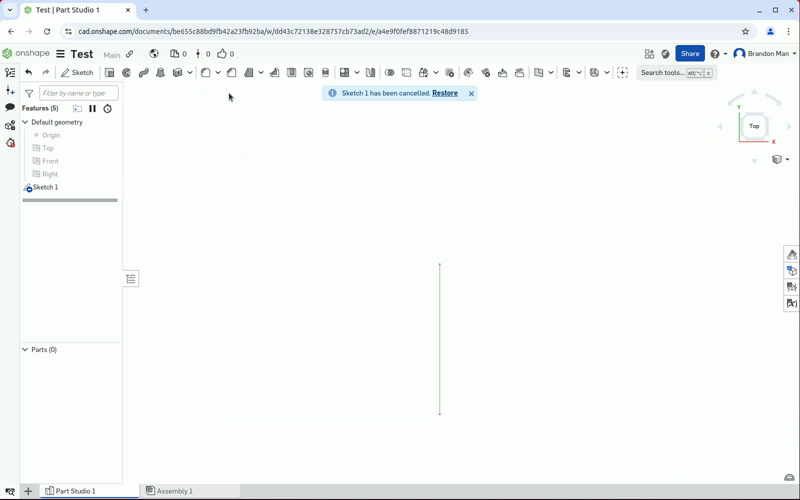
key(shift+s)
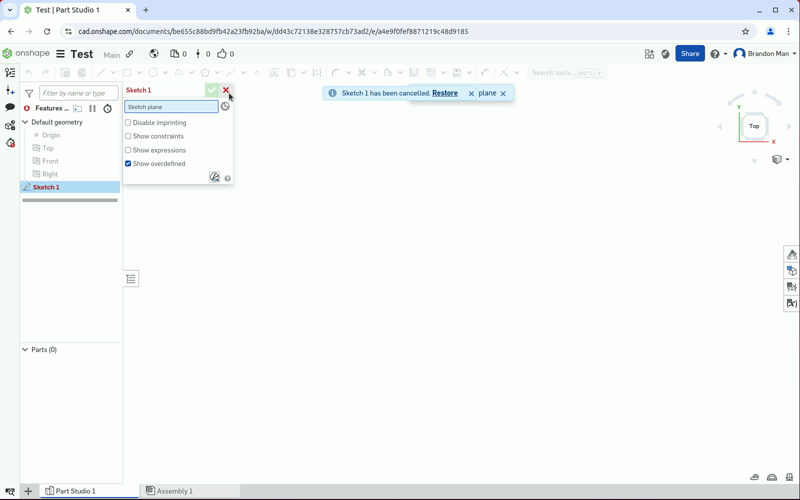
mouse_move(73, 150)
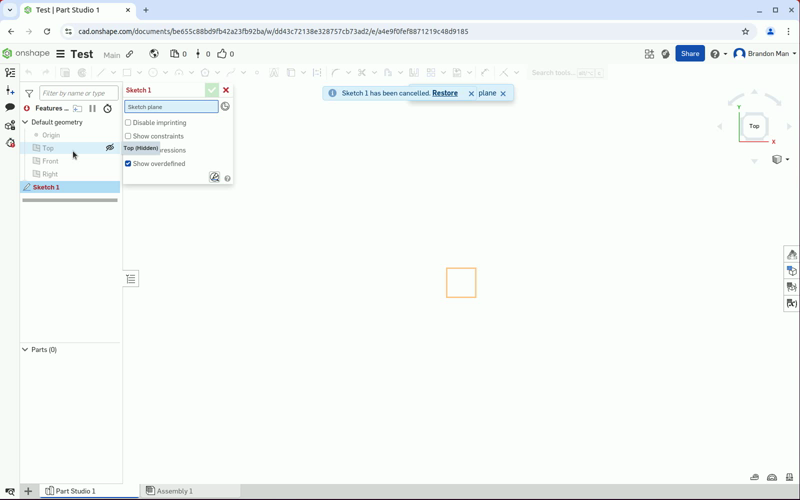
click(73, 150)
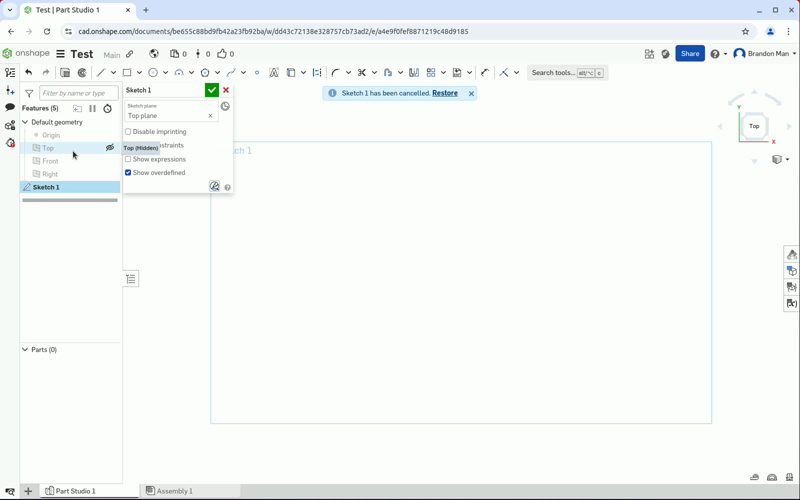
mouse_move(73, 352)
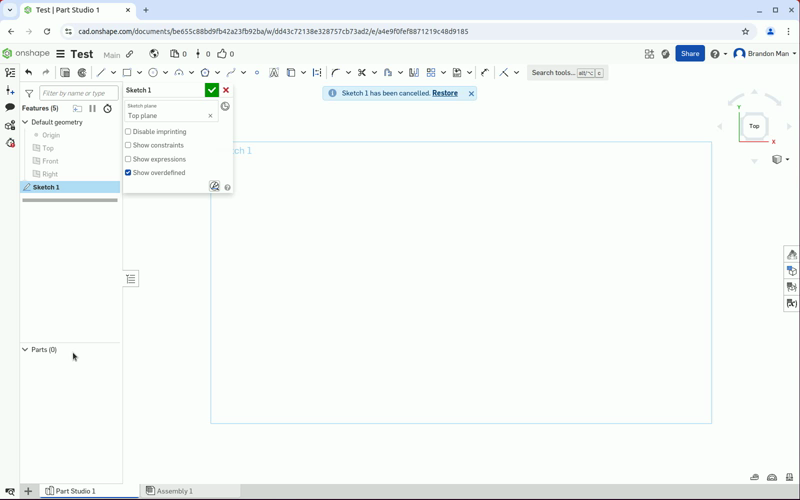
key(y)
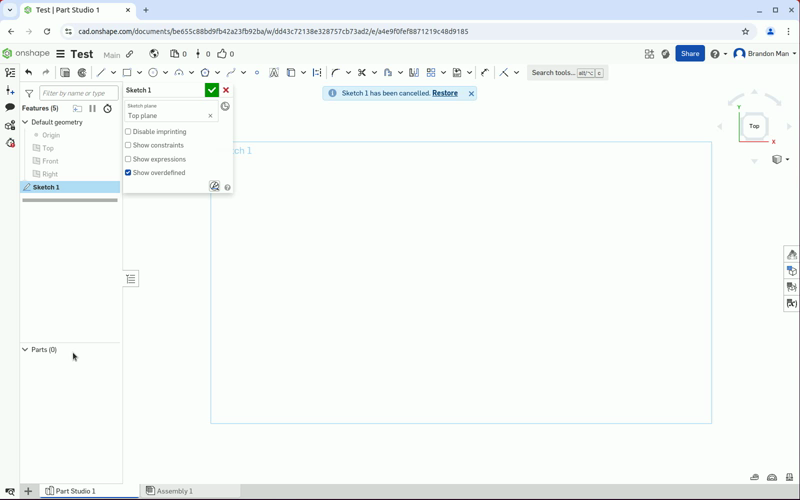
key(l)
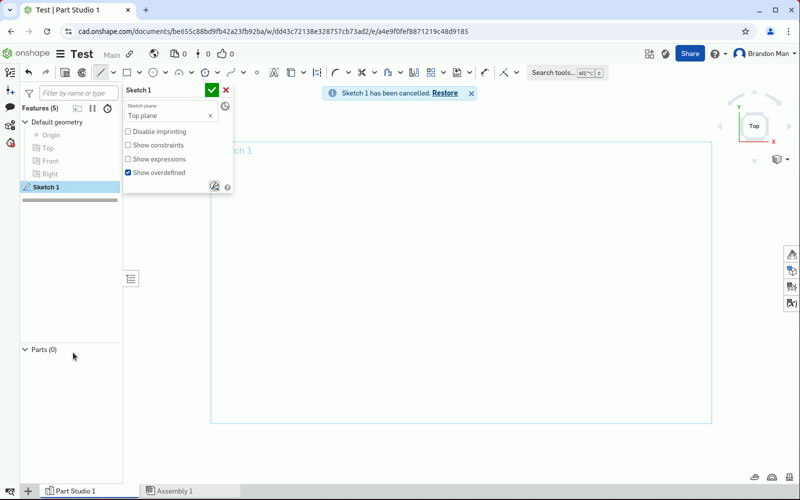
key_down(shift)
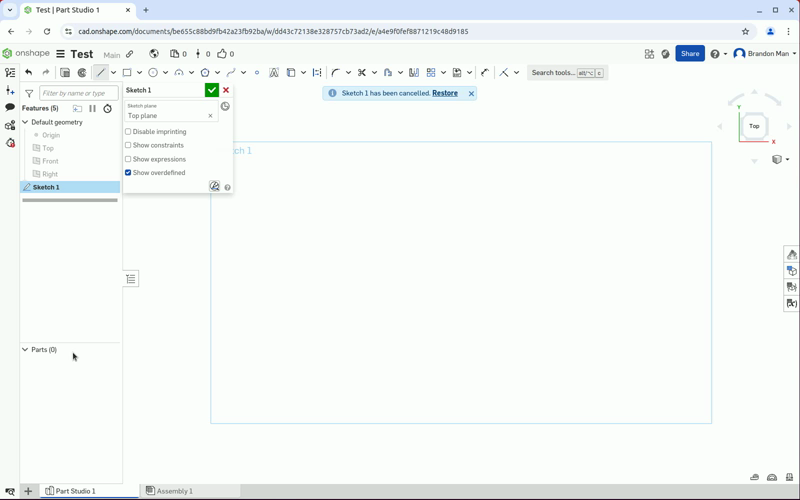
mouse_move(460, 282)
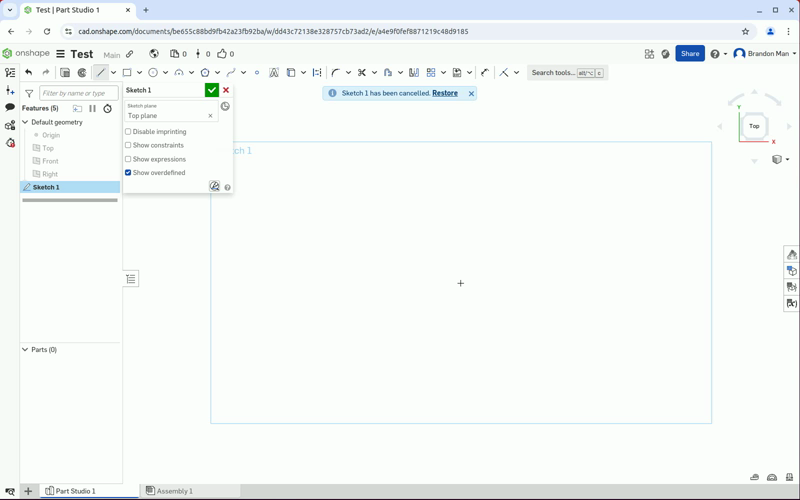
click(460, 282)
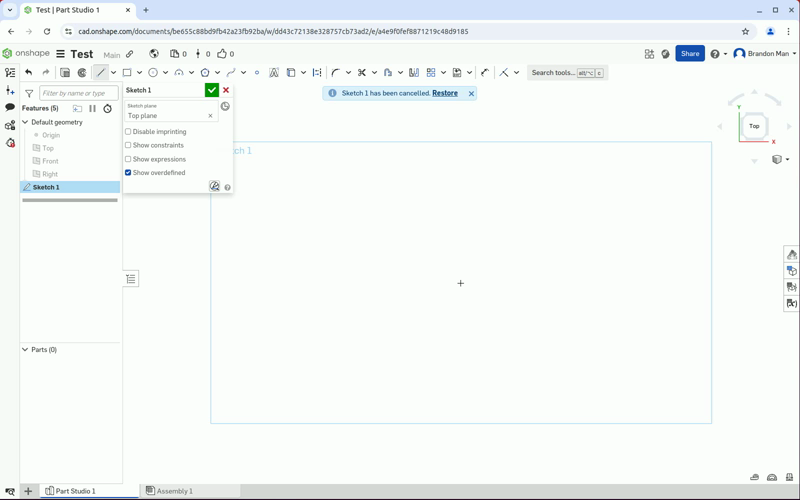
key_up(shift)
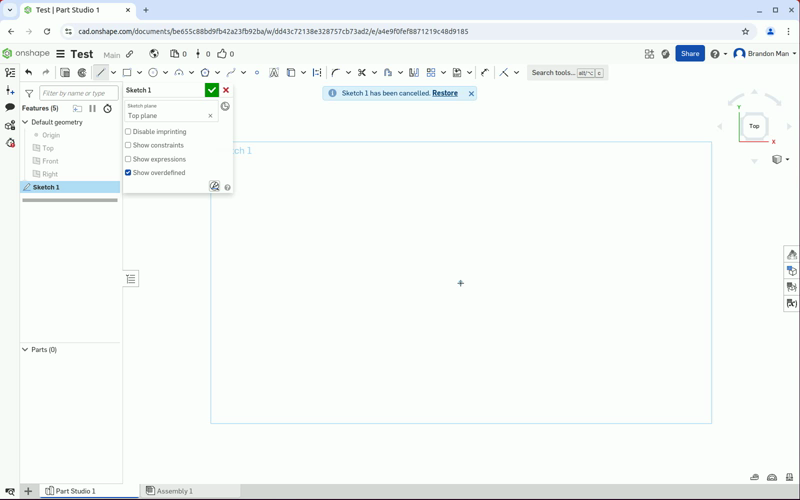
key_down(shift)
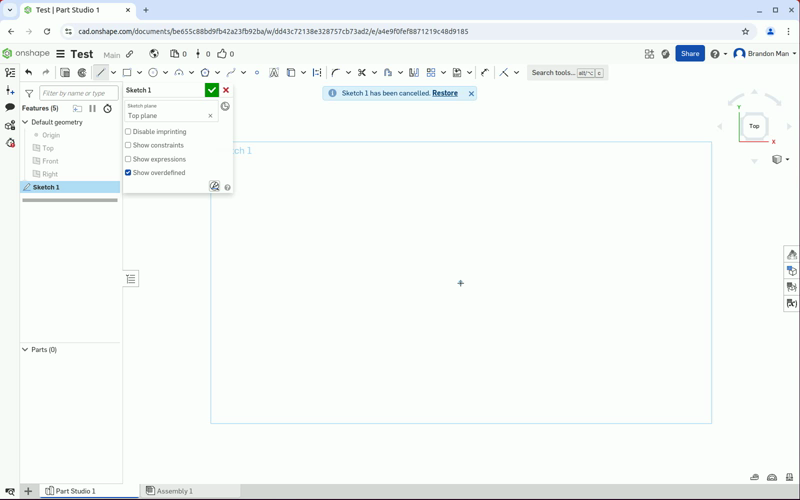
mouse_move(551, 282)
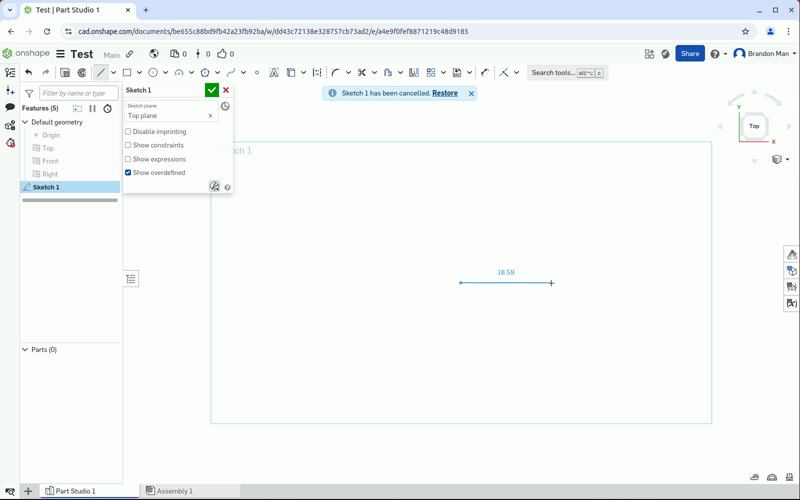
click(551, 282)
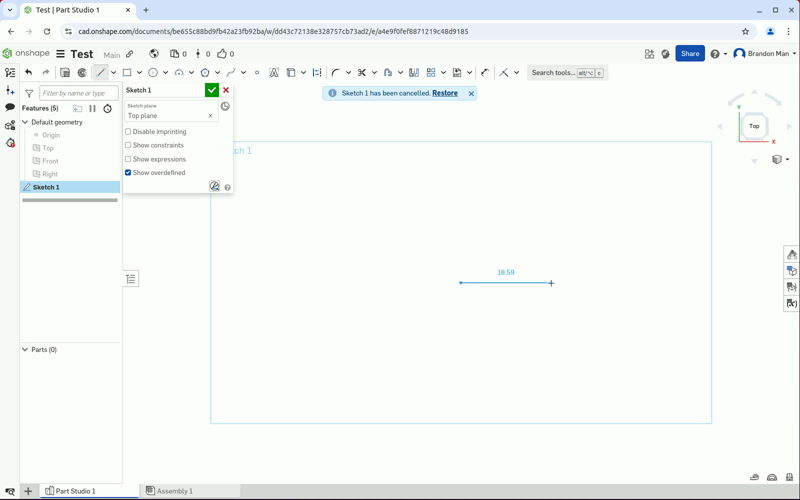
key_up(shift)
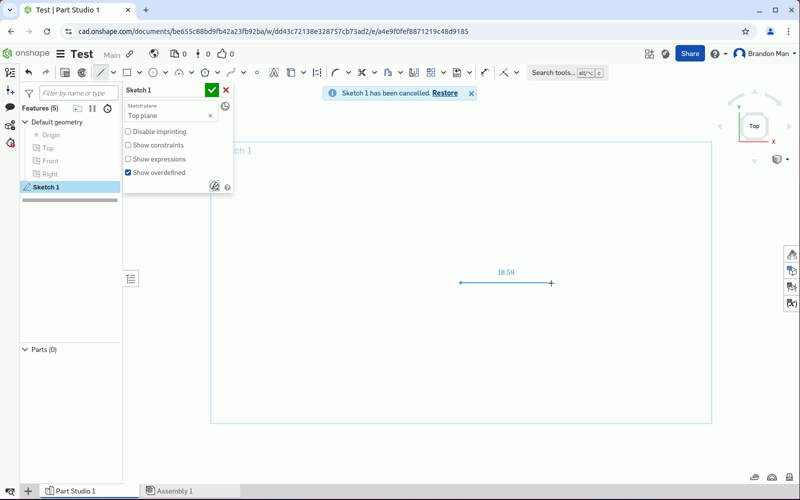
key_down(shift)
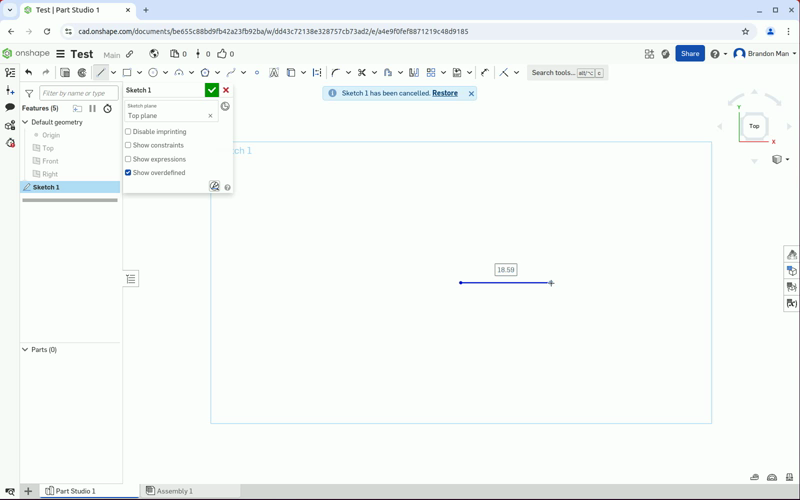
mouse_move(581, 282)
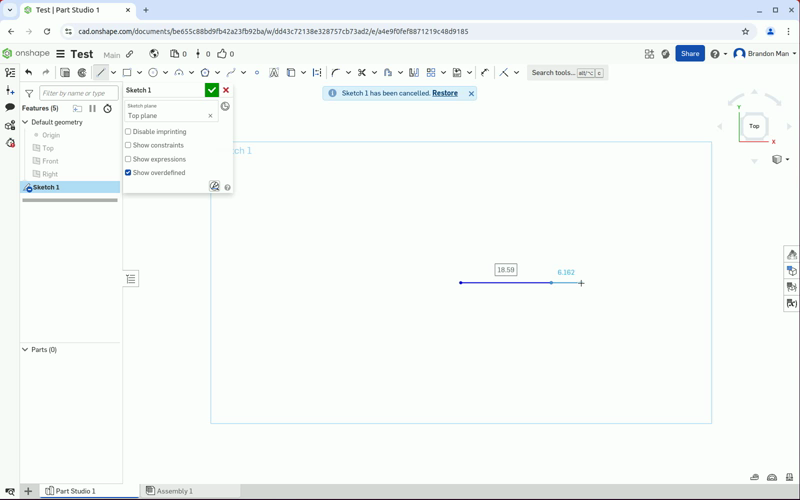
mouse_move(551, 248)
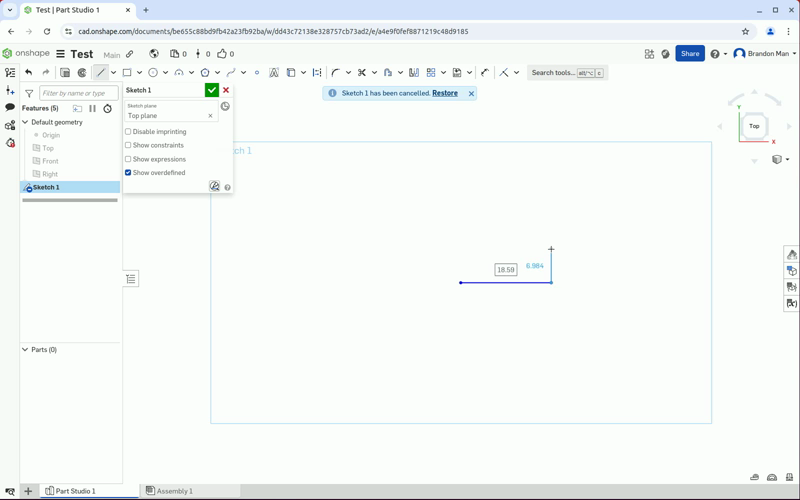
click(551, 248)
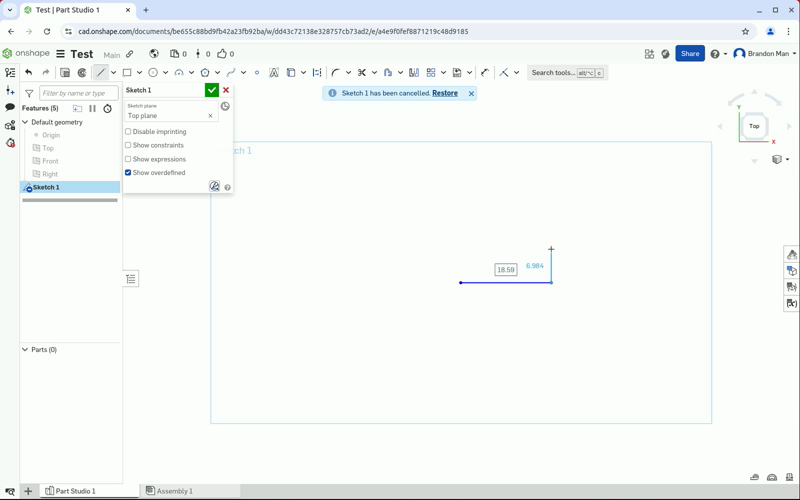
key_up(shift)
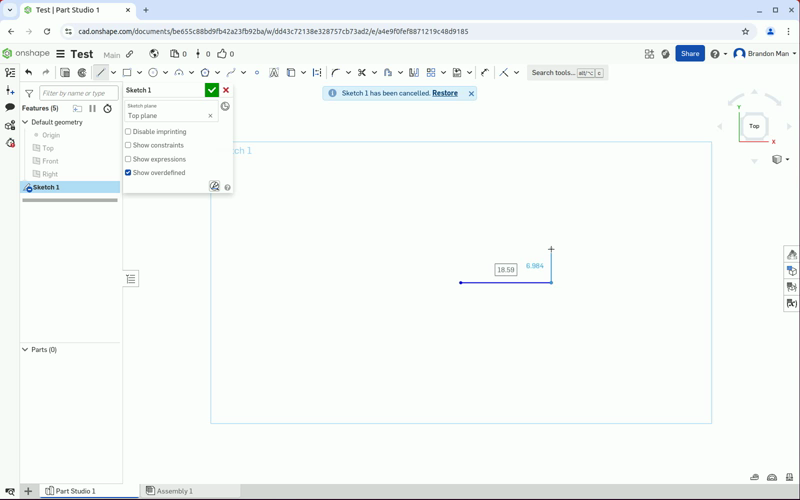
key_down(shift)
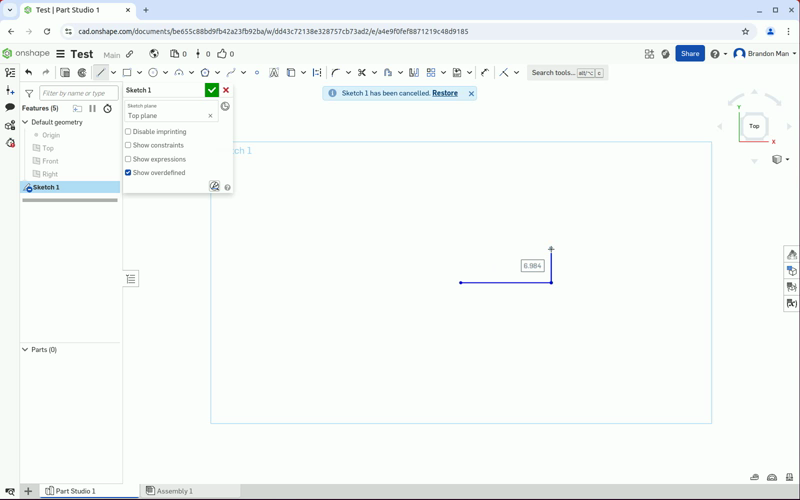
mouse_move(460, 248)
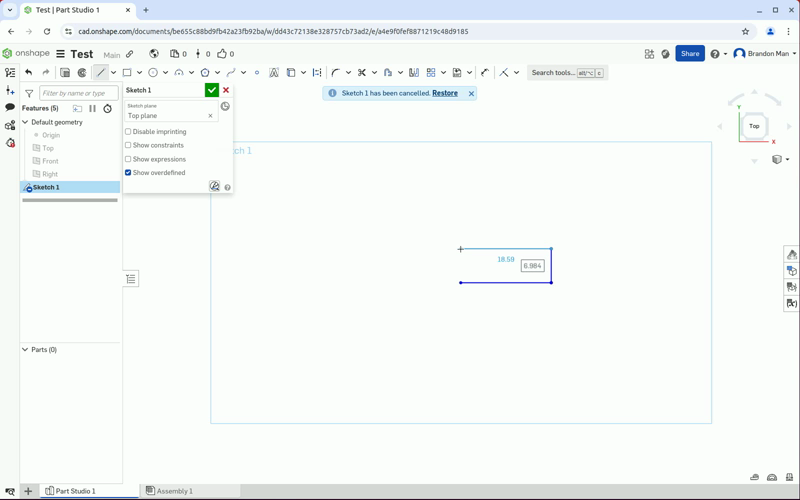
click(460, 248)
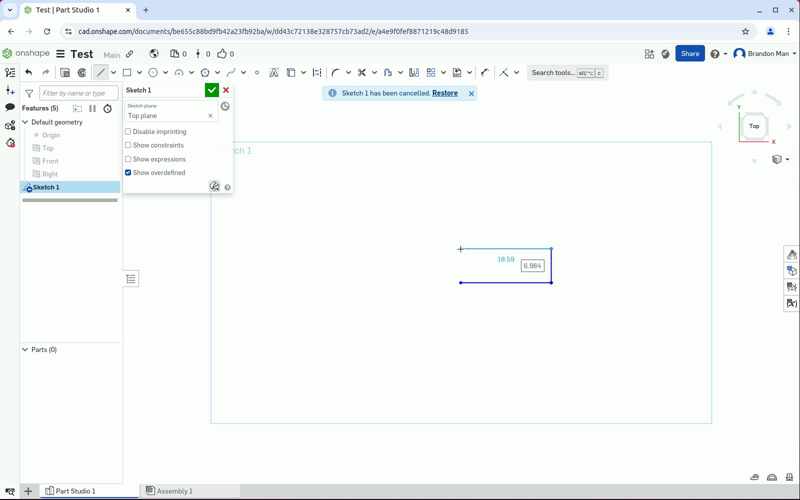
key_up(shift)
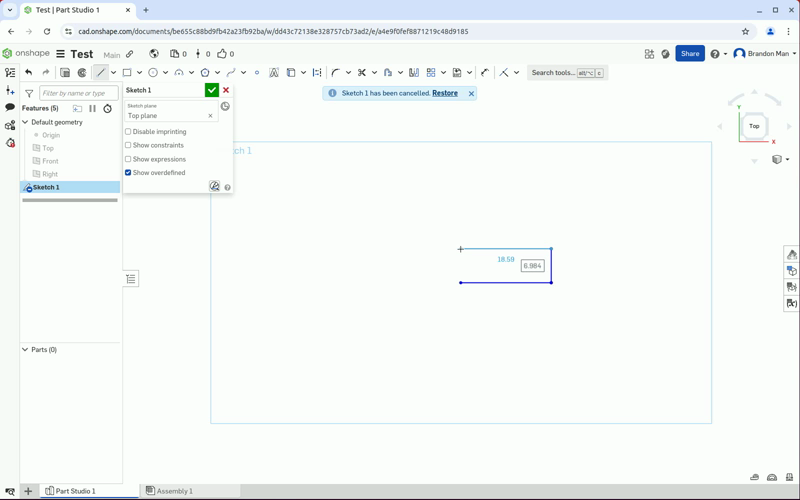
mouse_move(490, 248)
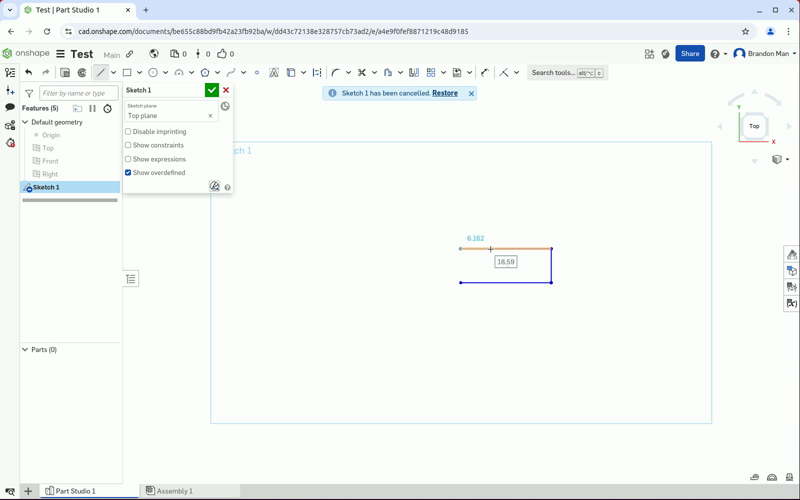
key_down(shift)
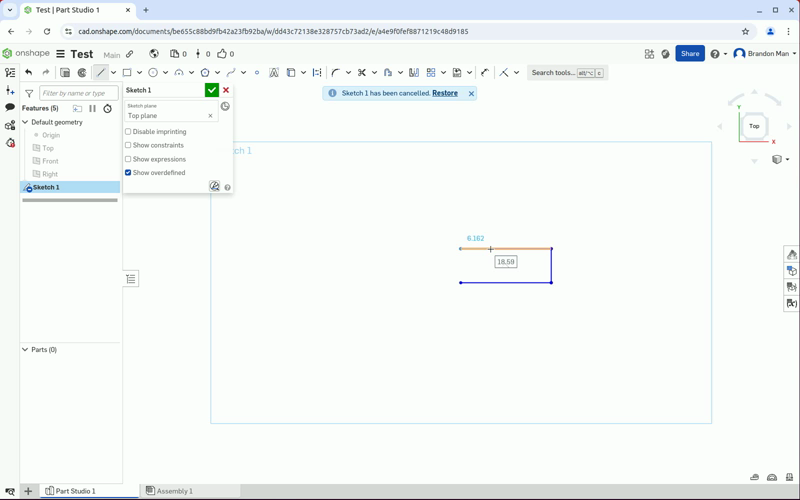
mouse_move(460, 282)
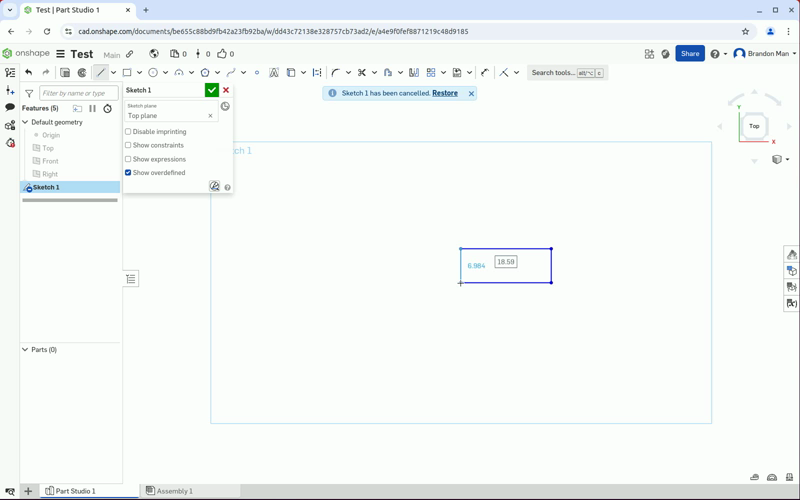
key_up(shift)
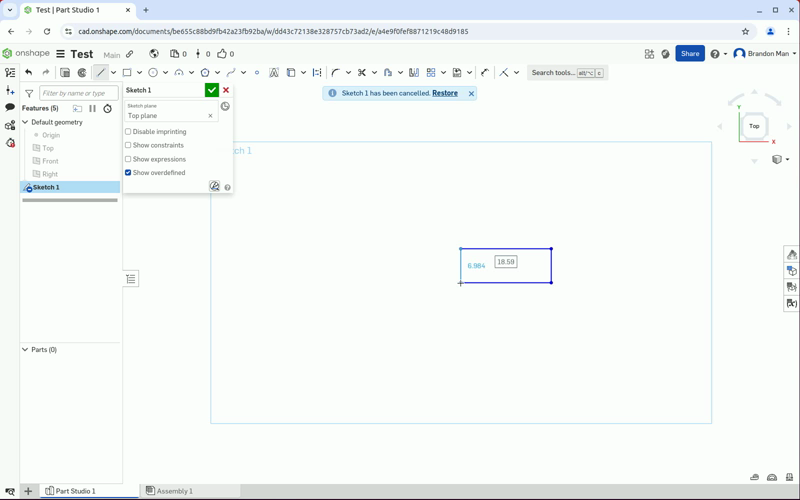
click(460, 282)
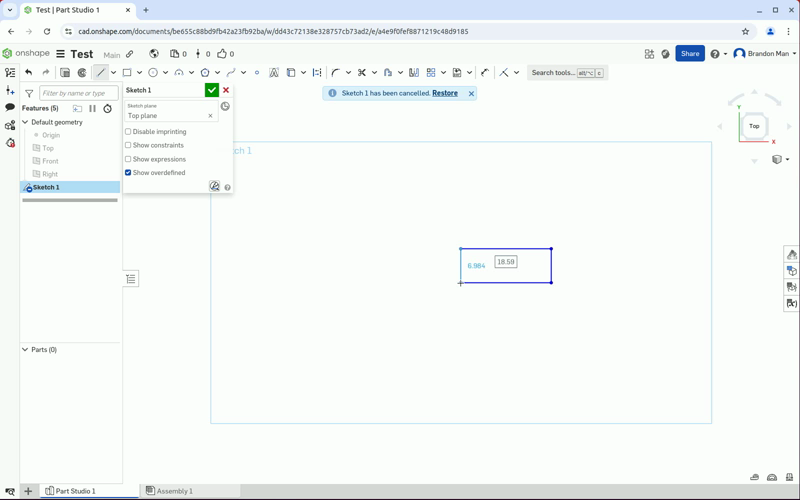
key(esc)
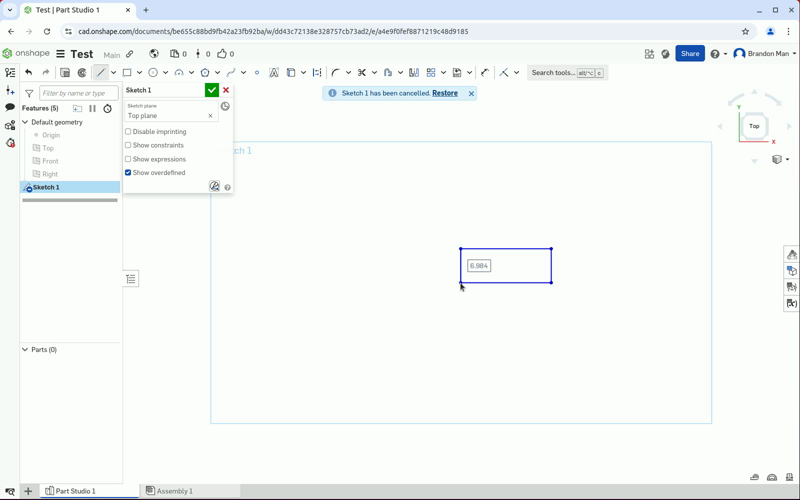
mouse_move(527, 253)
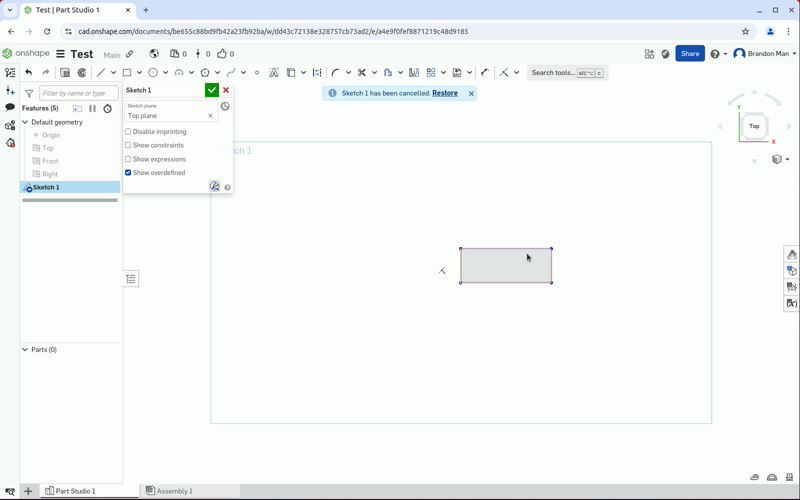
click(527, 253)
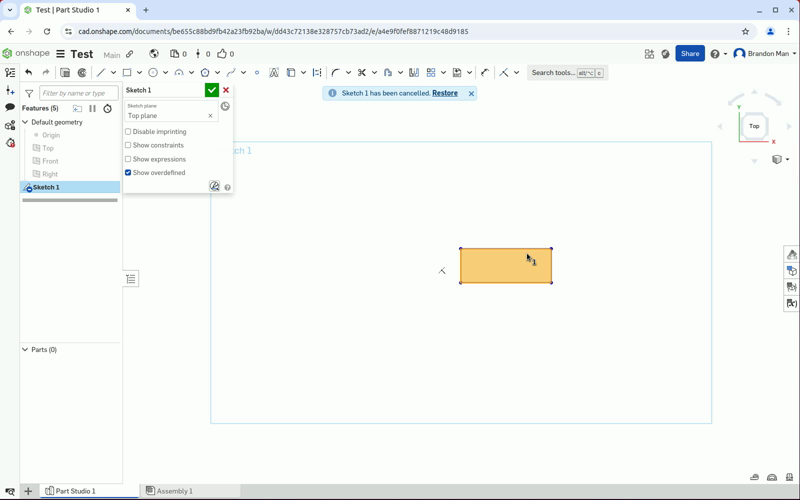
mouse_move(73, 352)
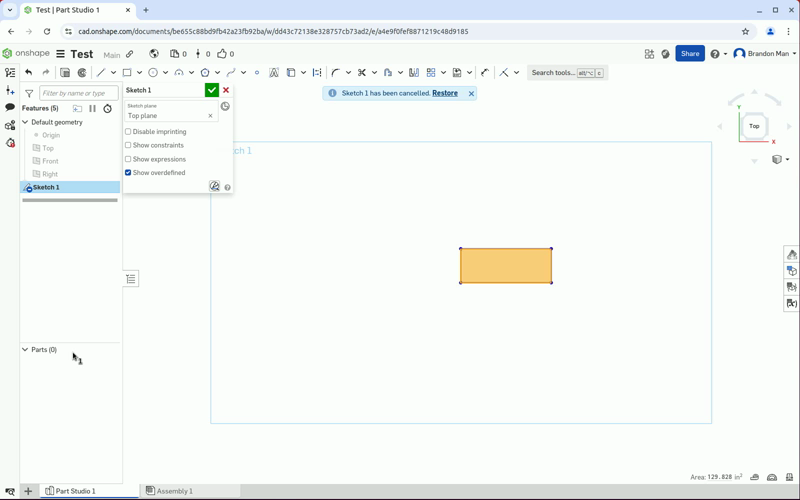
key(shift+y)
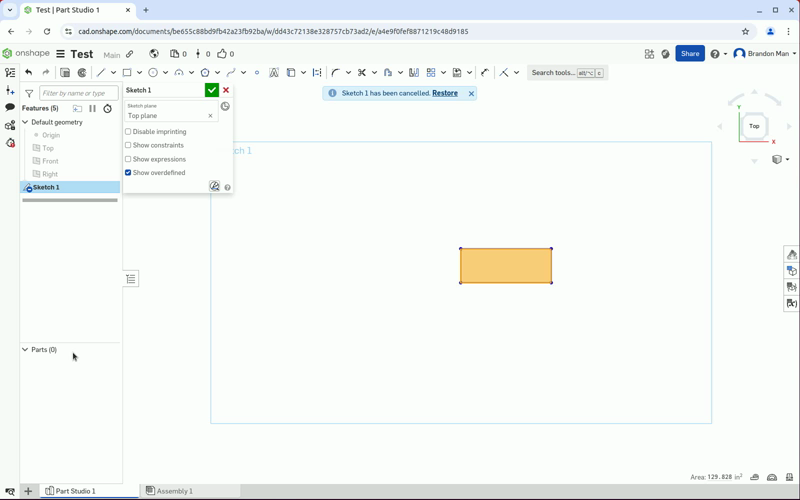
key(shift+e)
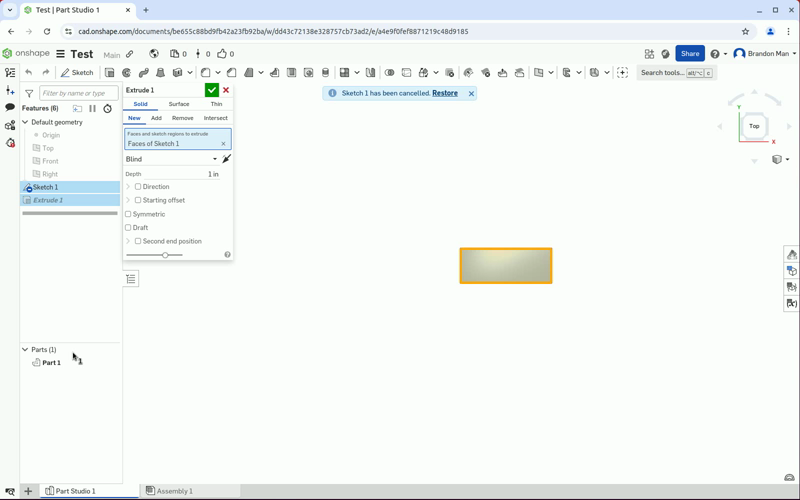
mouse_move(143, 106)
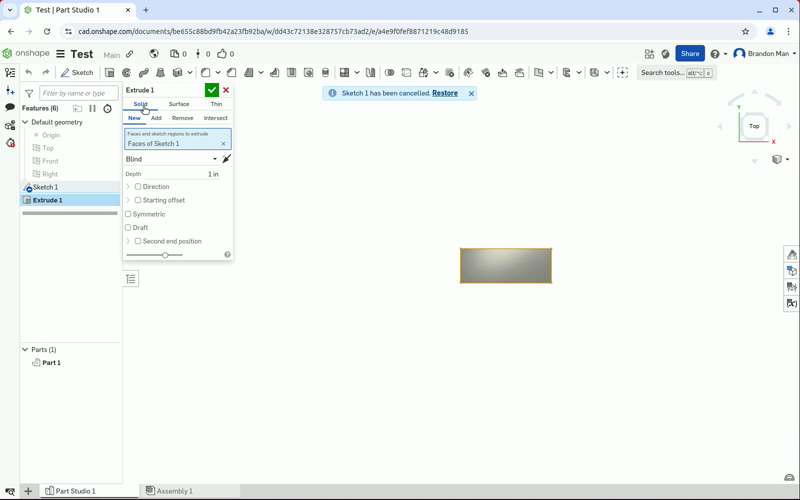
click(143, 106)
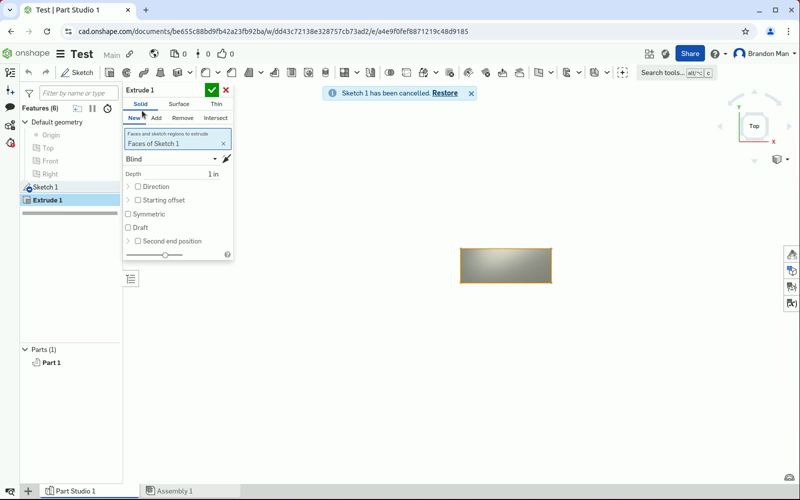
mouse_move(137, 120)
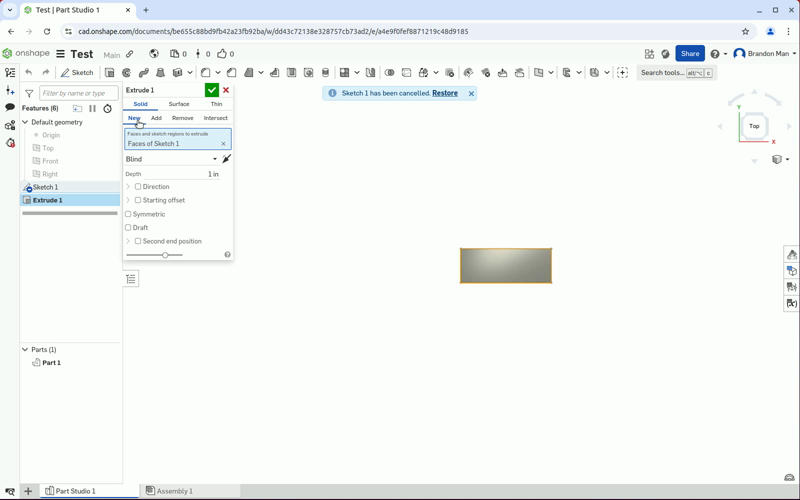
click(137, 120)
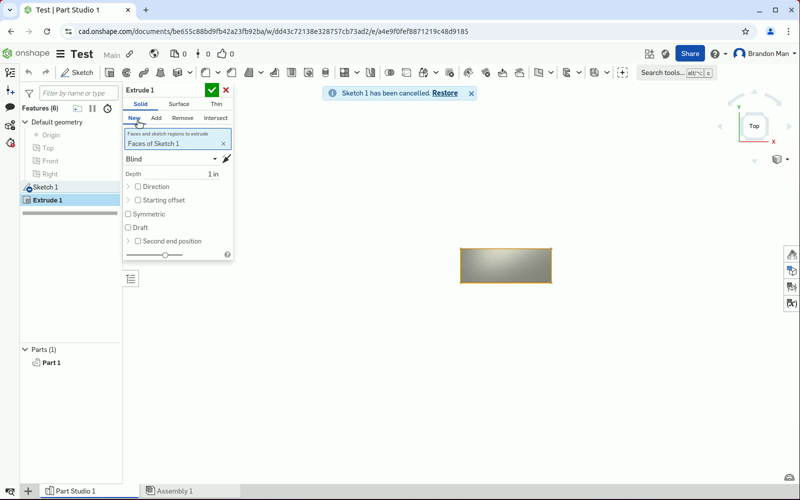
key(tab, 4)
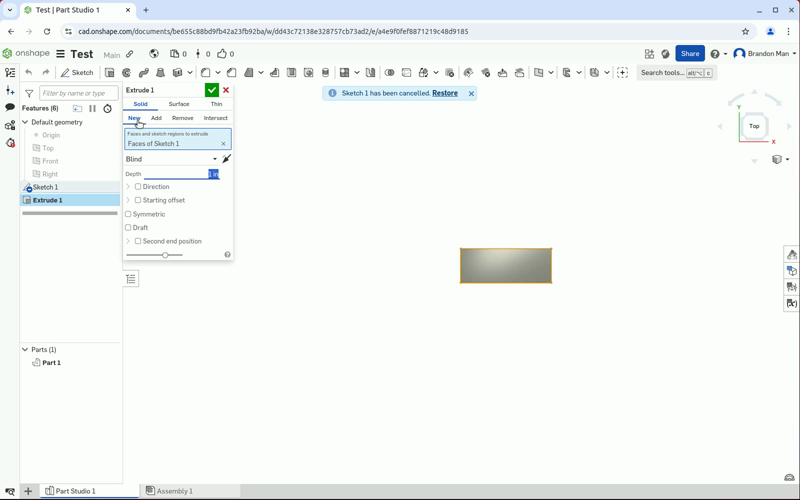
text(1.685)
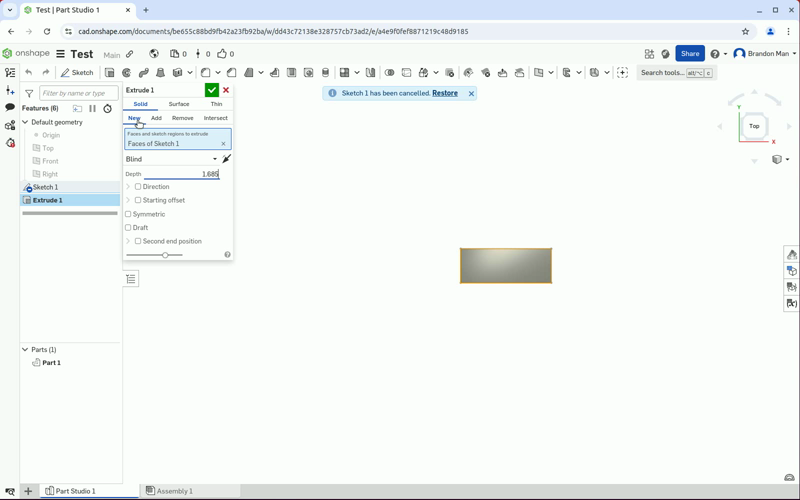
key(enter)
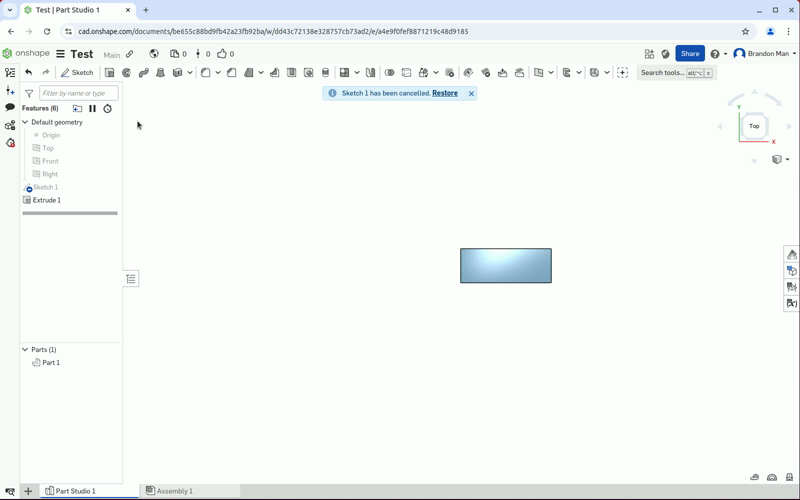
key(shift+h)
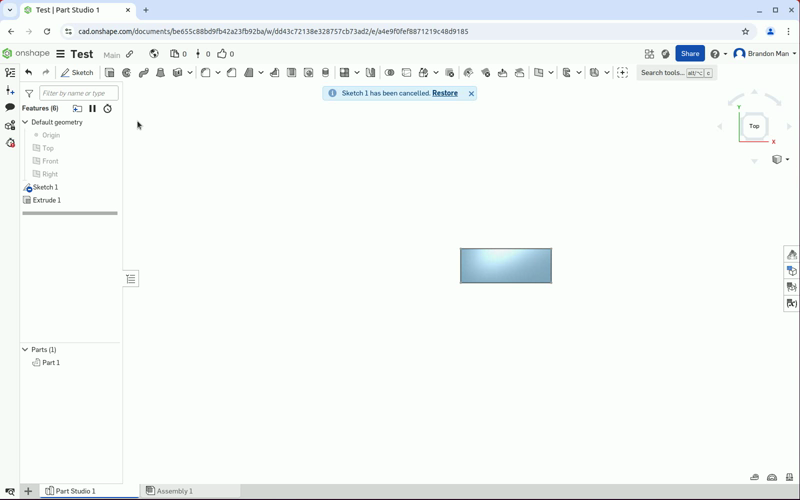
key(shift+h)
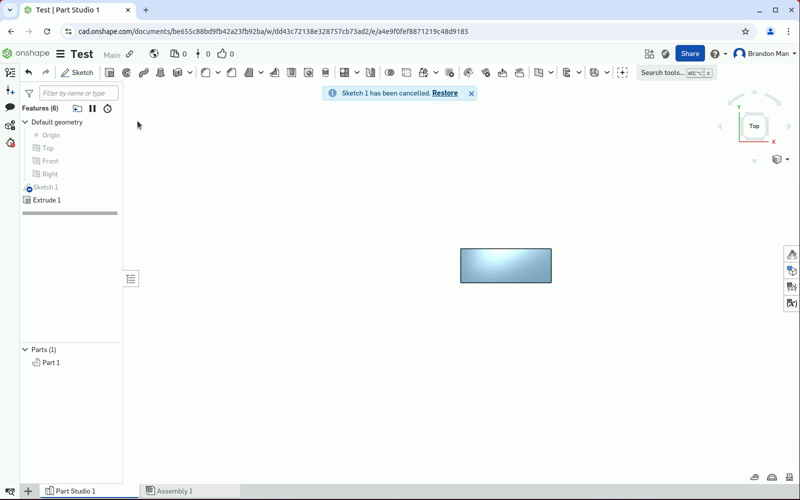
mouse_move(73, 189)
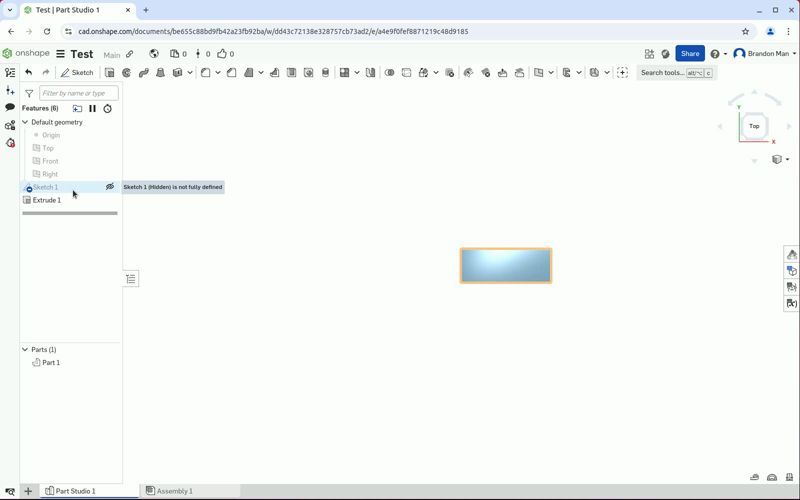
click(73, 189)
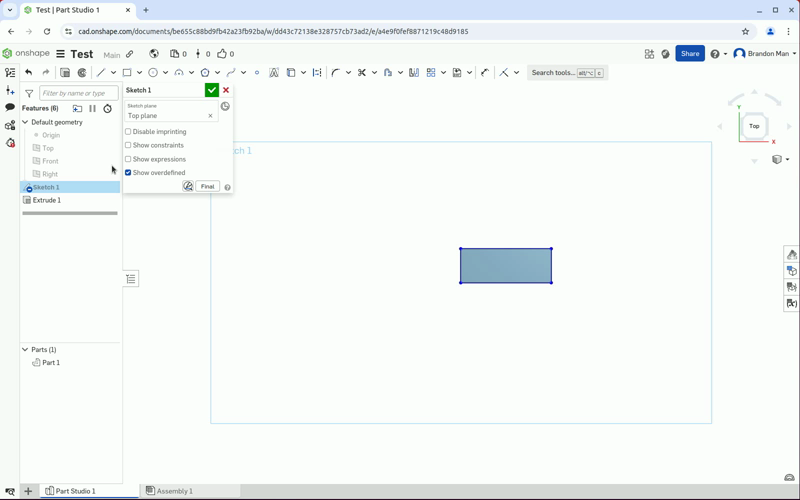
mouse_move(229, 92)
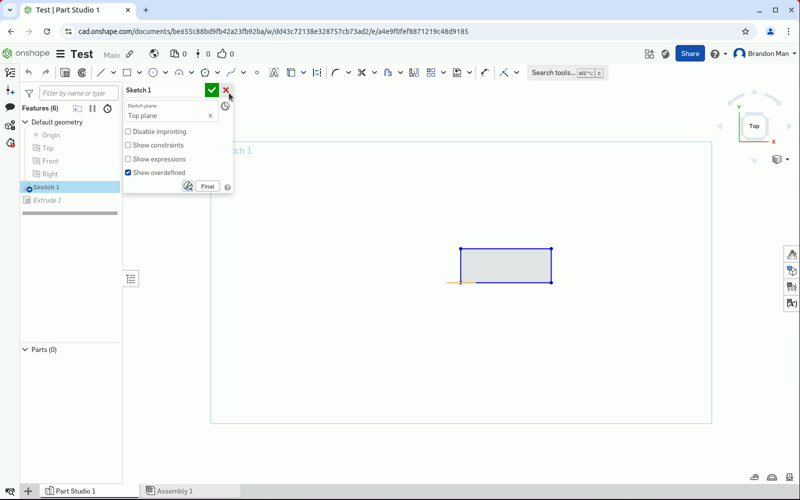
click(229, 92)
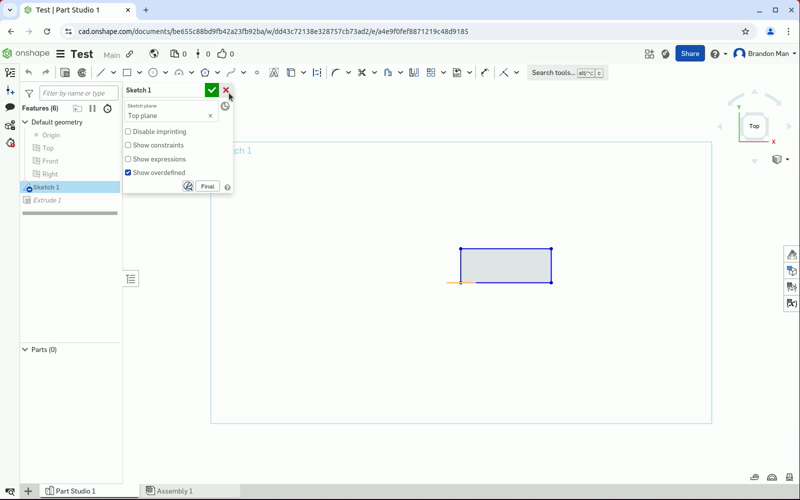
key(shift+s)
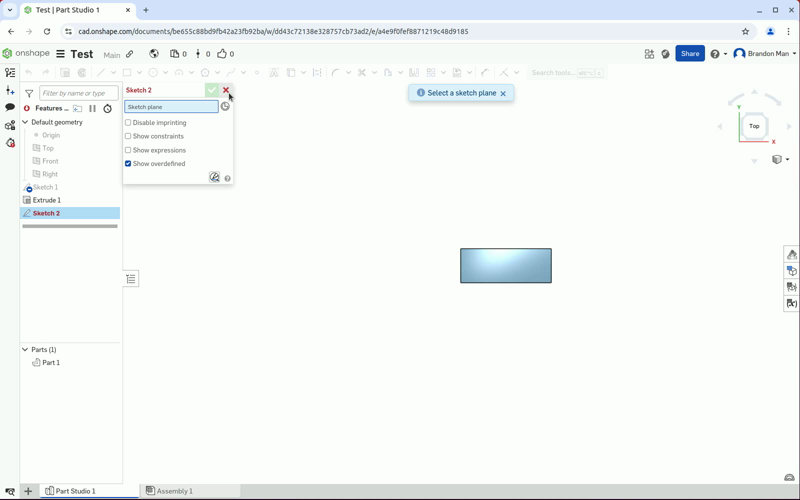
mouse_move(73, 150)
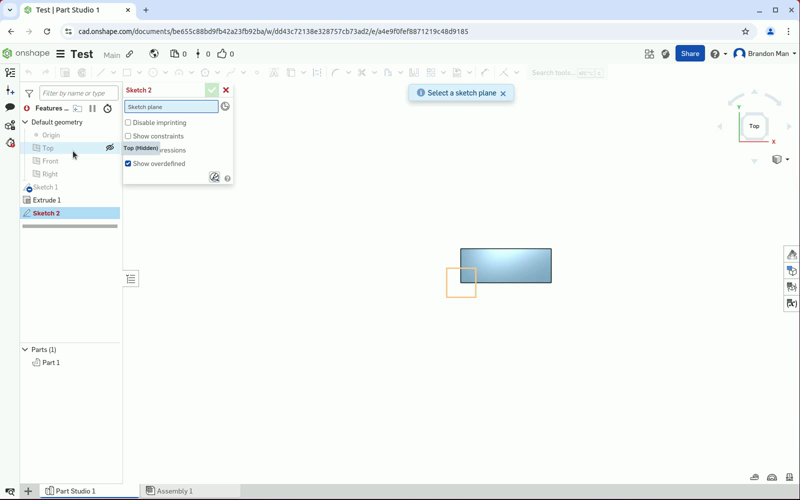
click(73, 150)
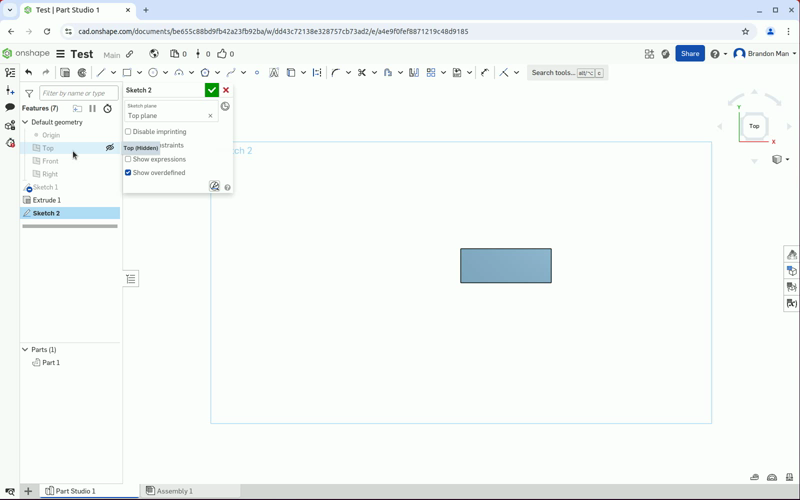
mouse_move(73, 352)
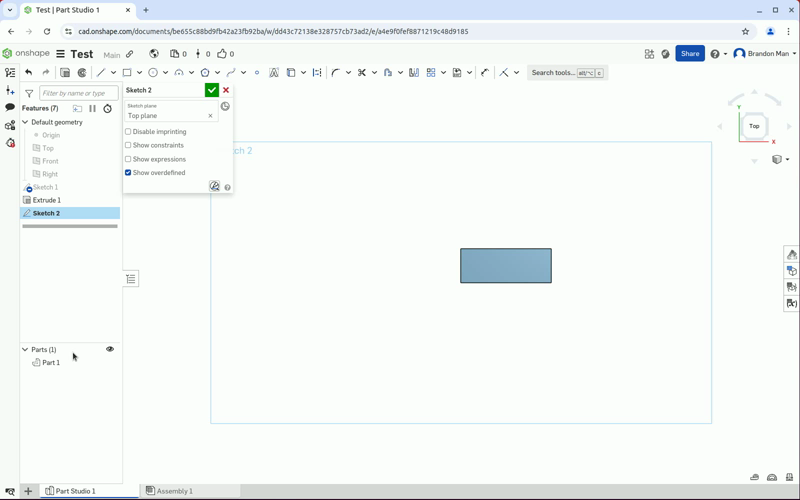
key(y)
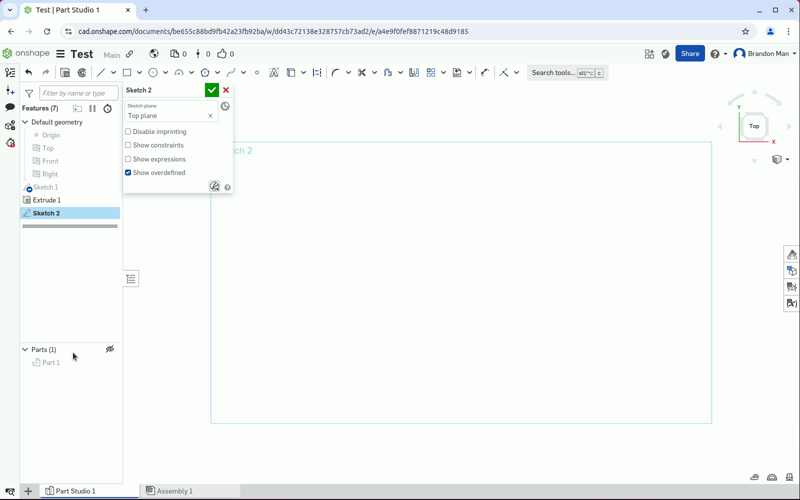
key(l)
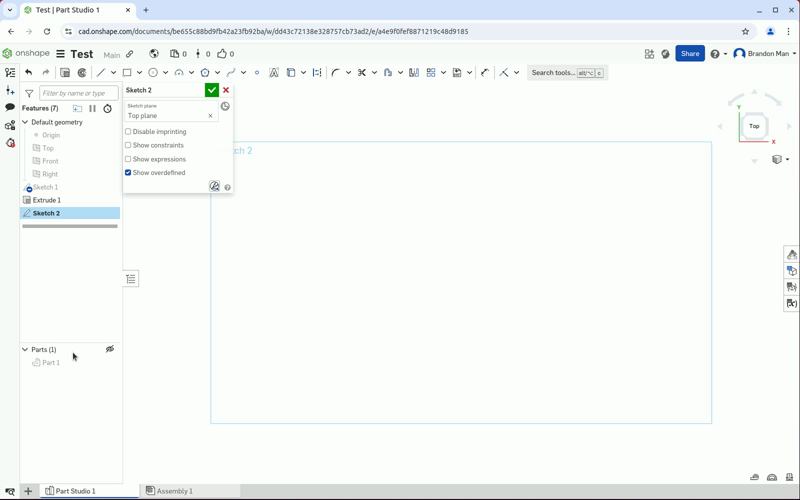
key_down(shift)
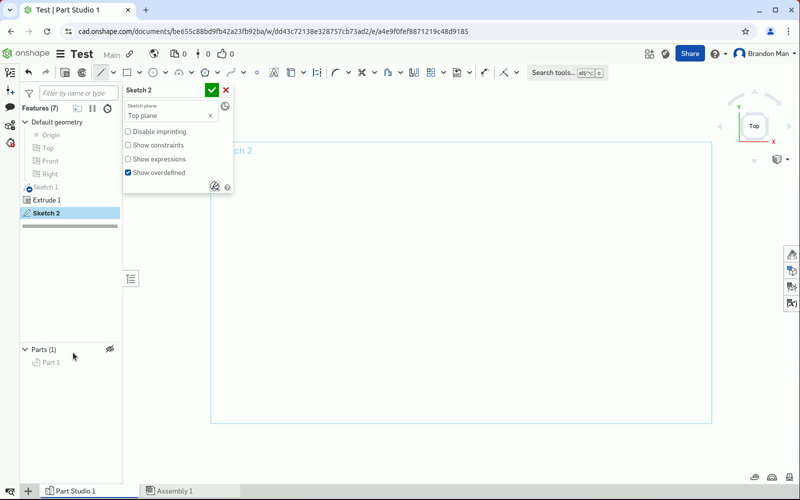
mouse_move(348, 282)
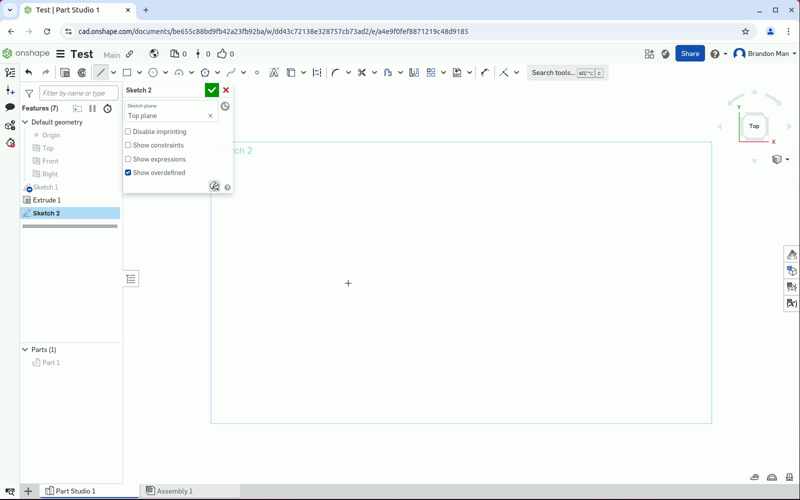
click(348, 282)
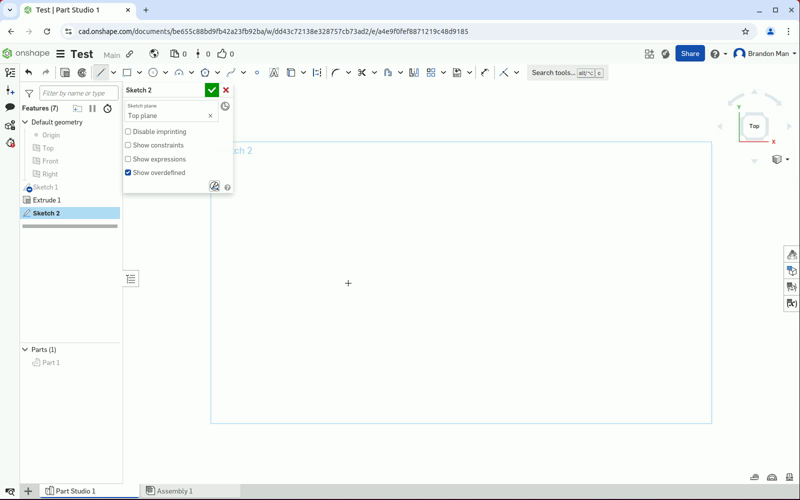
key_up(shift)
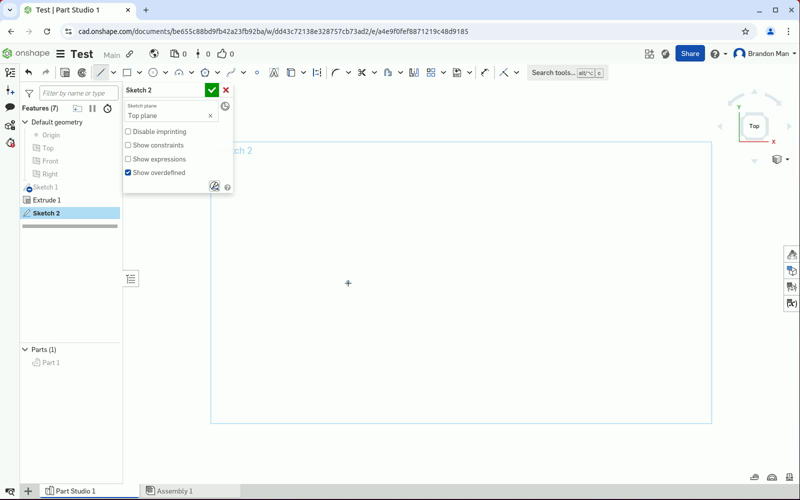
key_down(shift)
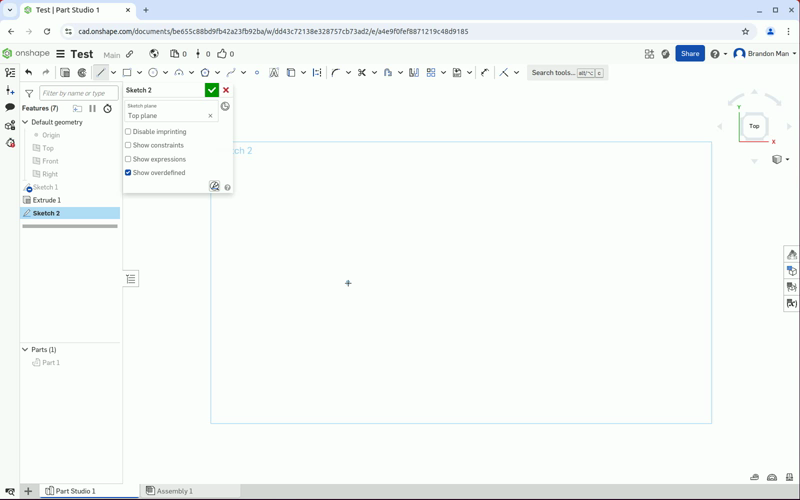
mouse_move(438, 282)
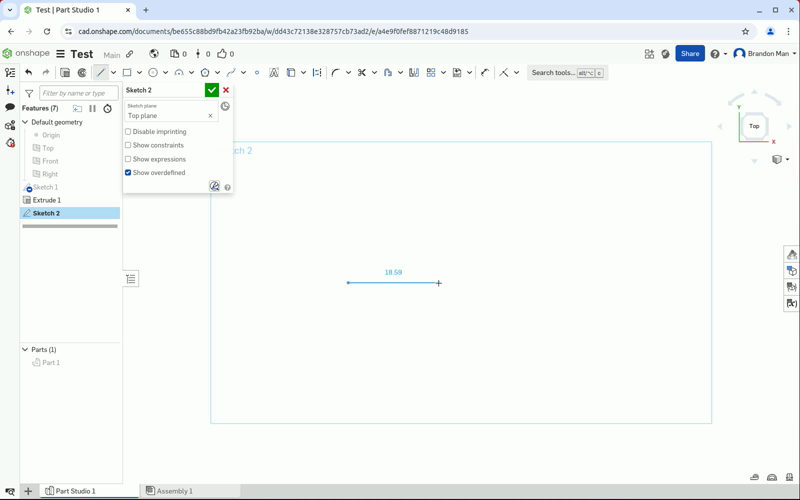
click(438, 282)
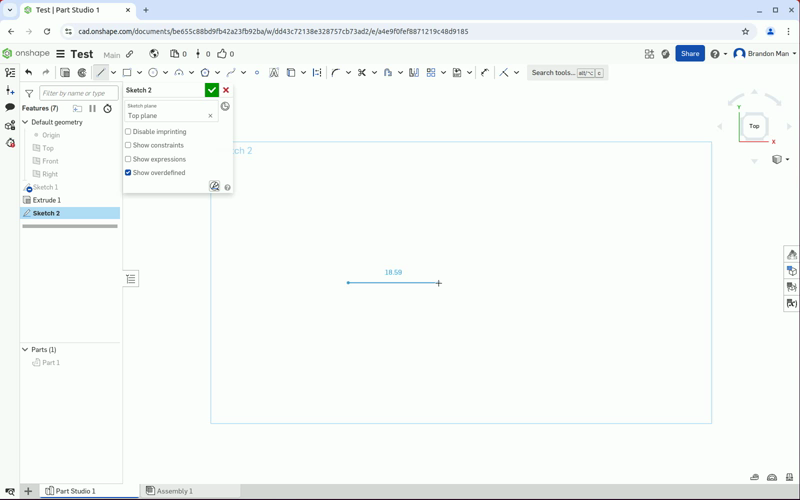
key_up(shift)
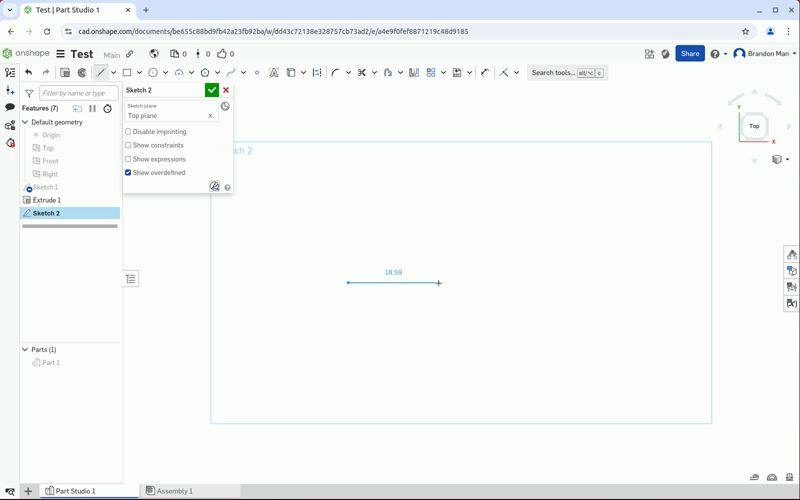
key_down(shift)
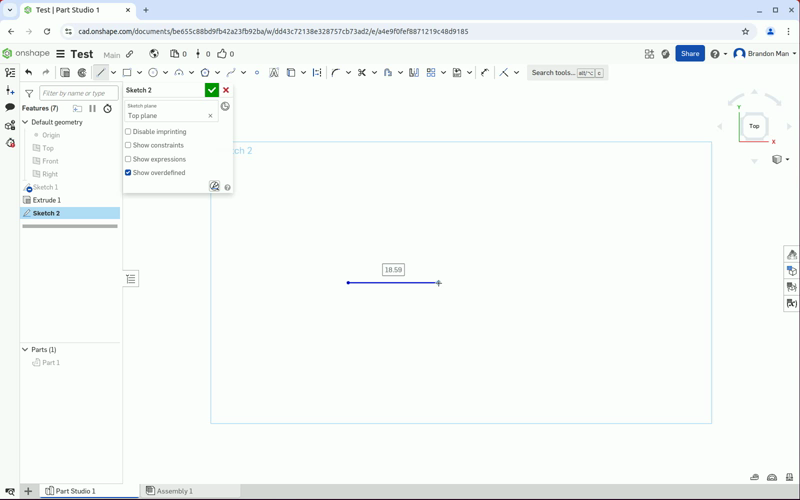
mouse_move(468, 282)
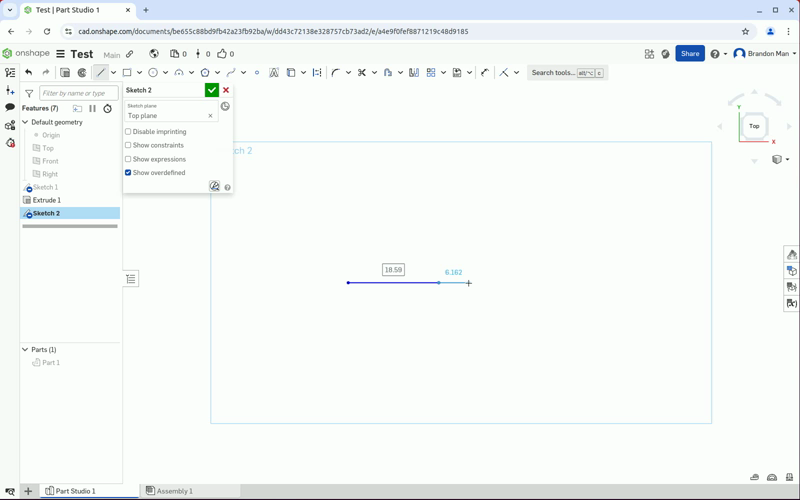
mouse_move(438, 248)
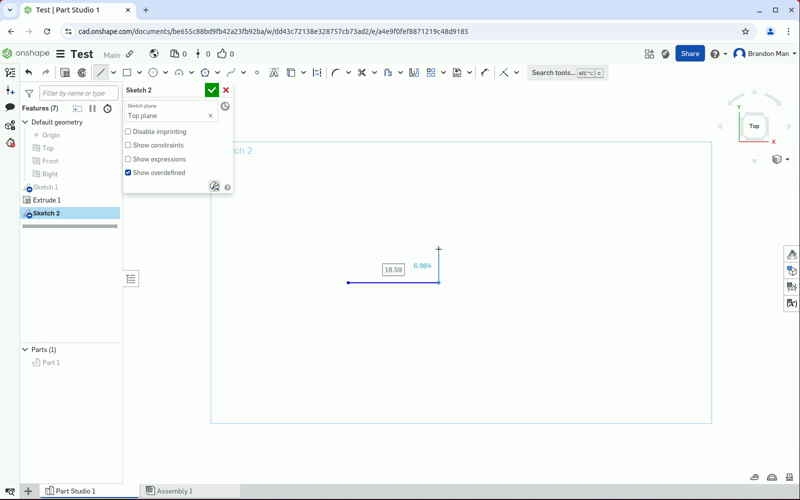
click(438, 248)
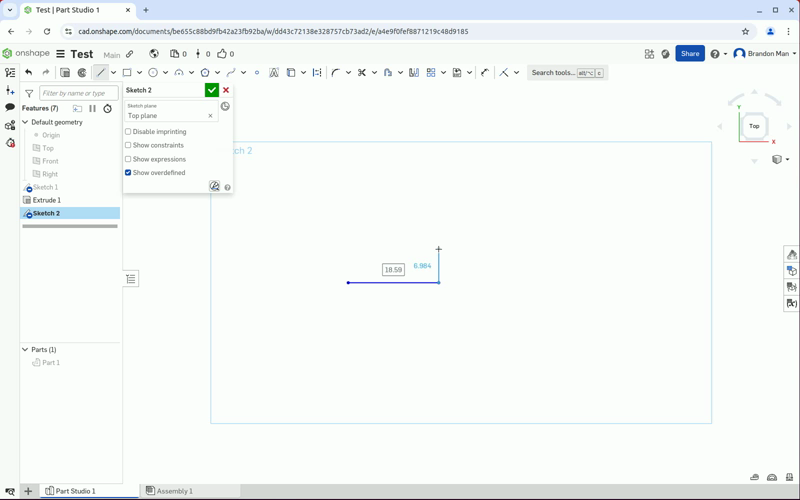
key_up(shift)
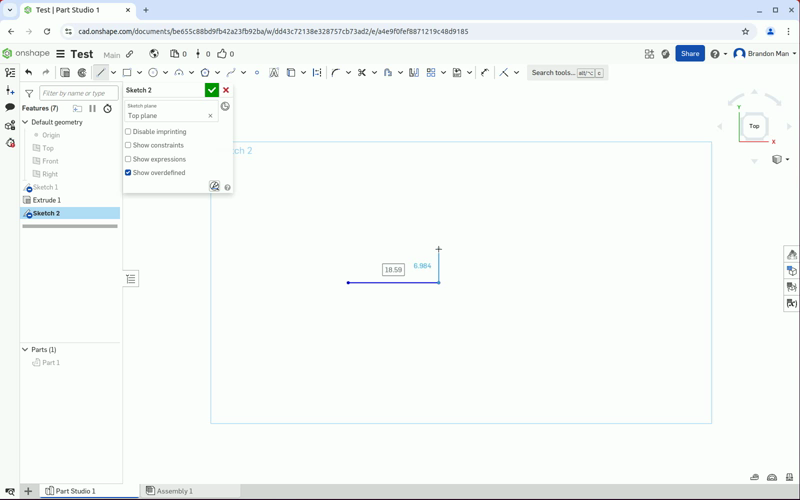
key_down(shift)
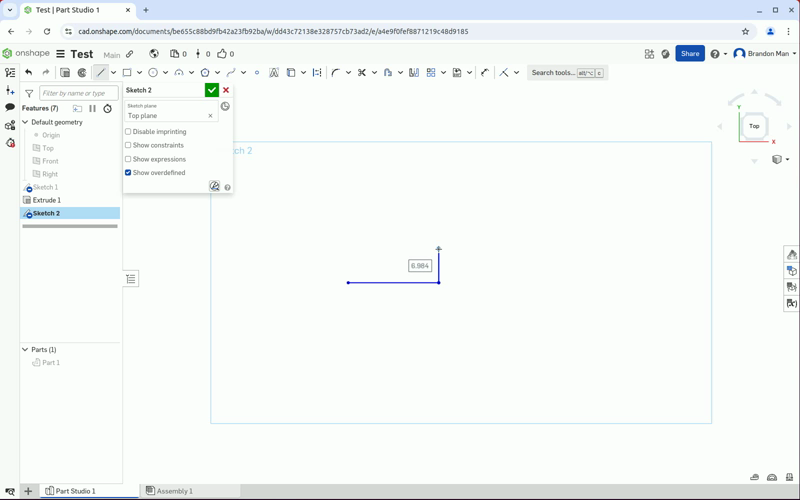
mouse_move(348, 248)
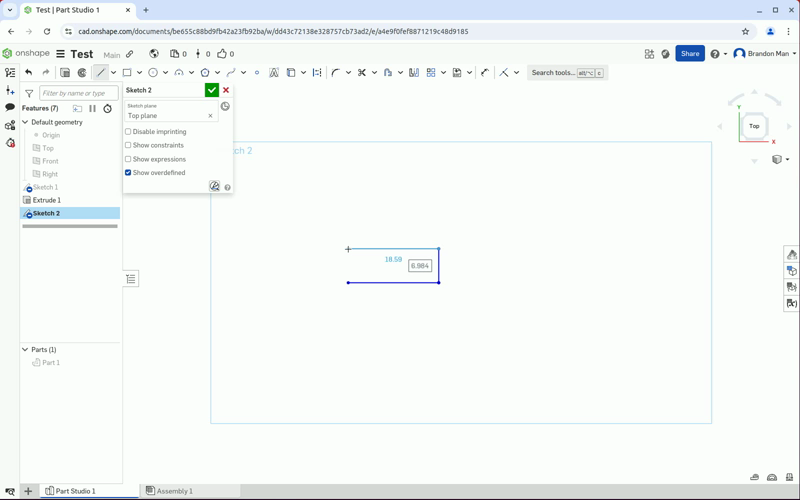
click(348, 248)
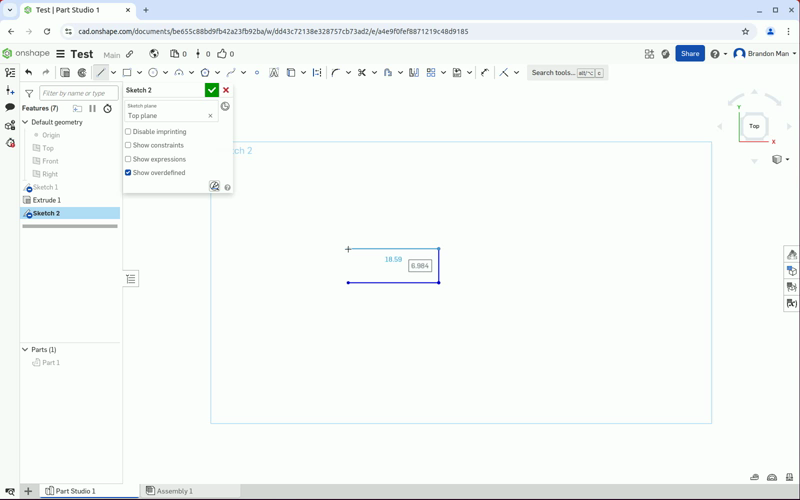
key_up(shift)
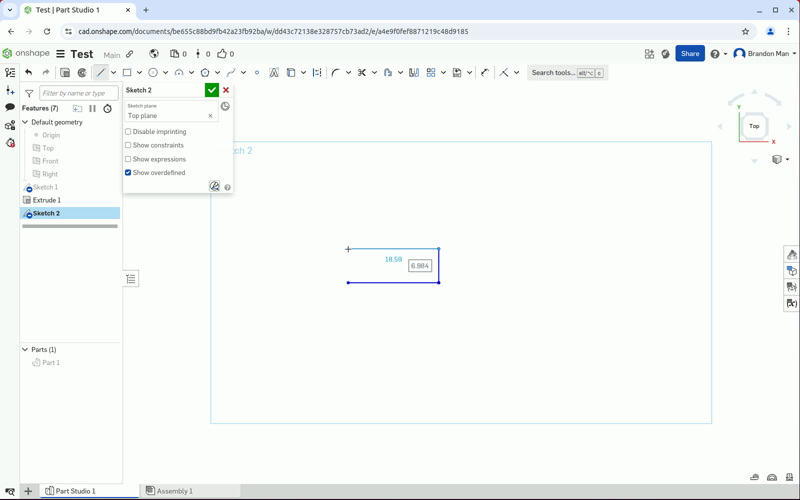
mouse_move(378, 248)
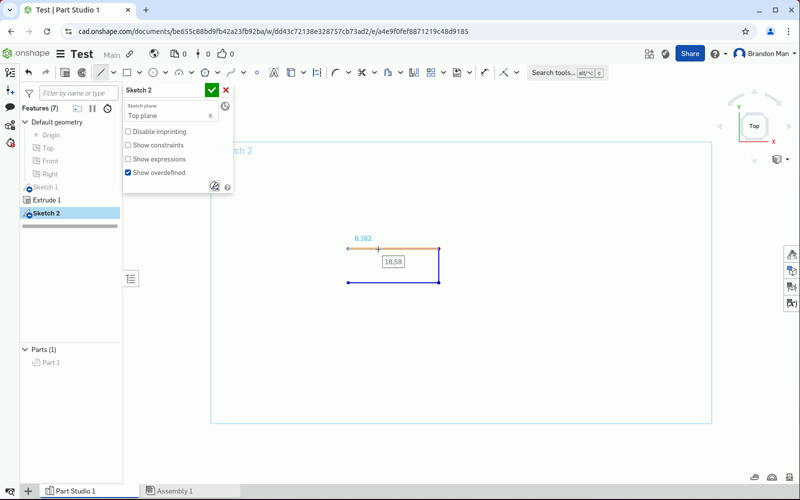
key_down(shift)
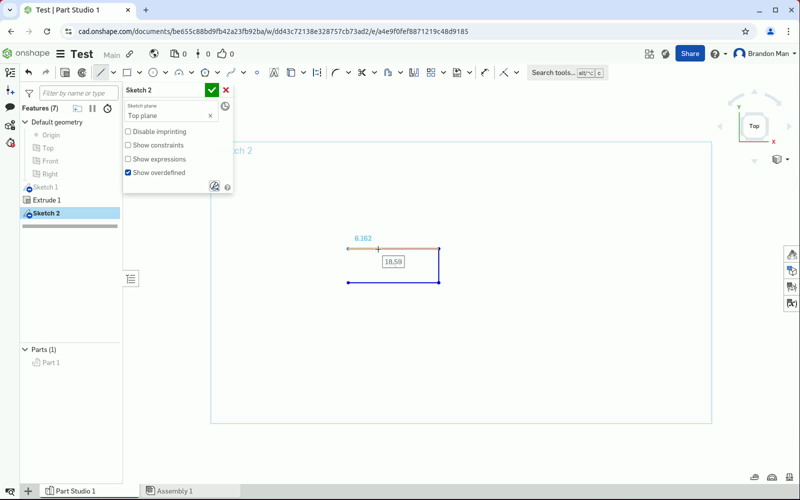
mouse_move(348, 282)
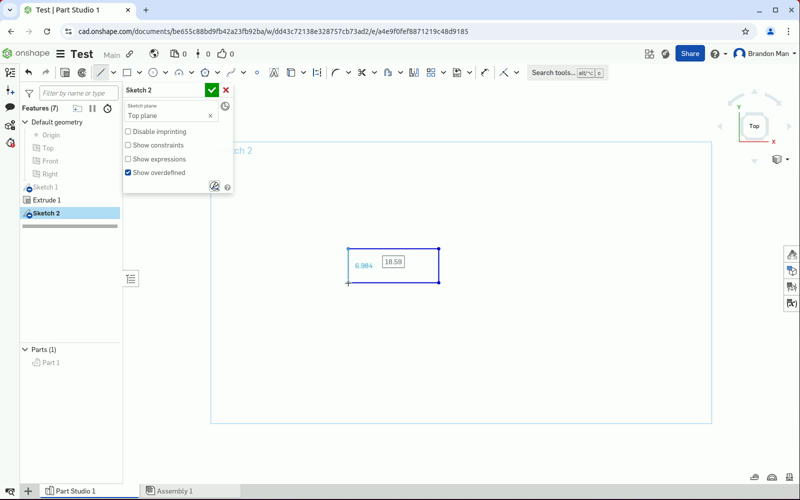
key_up(shift)
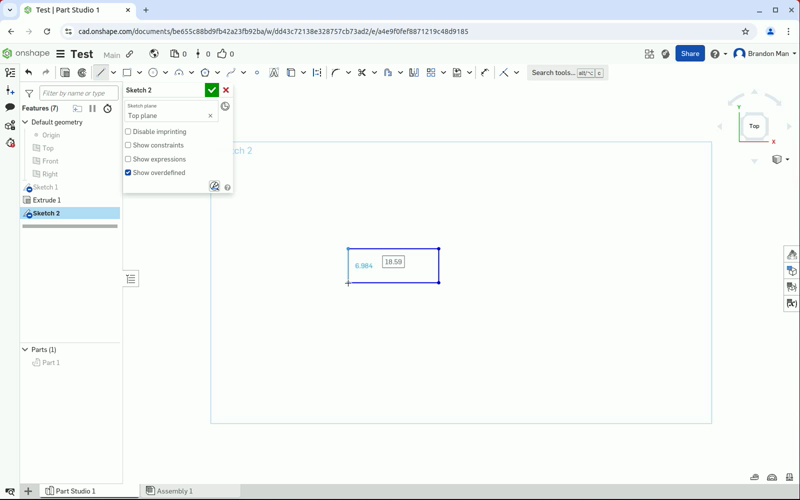
click(348, 282)
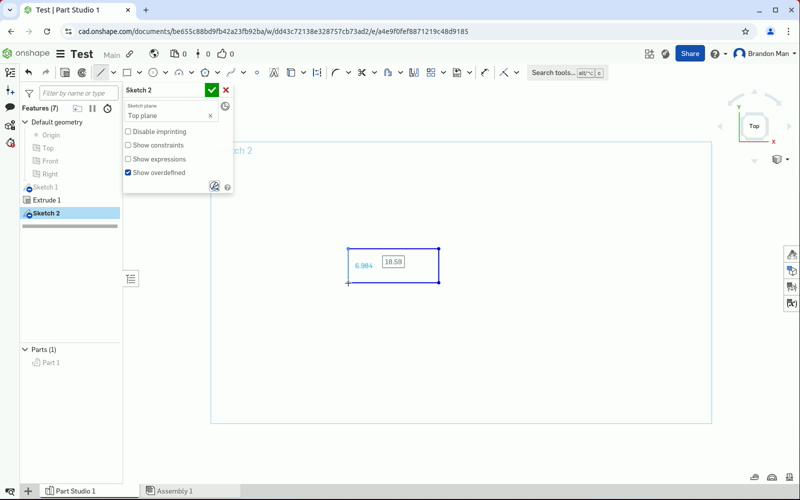
key(esc)
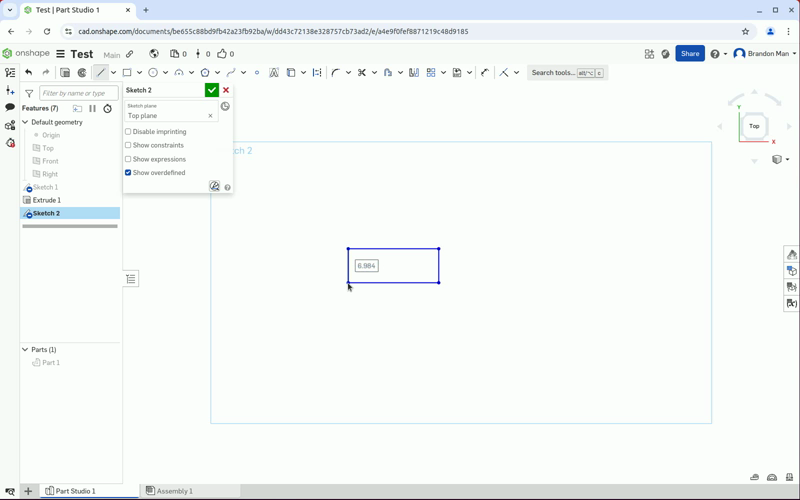
mouse_move(397, 257)
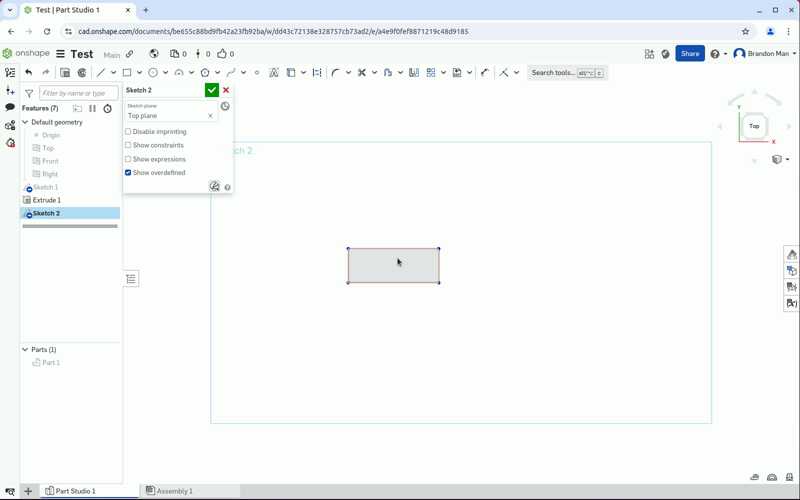
click(397, 257)
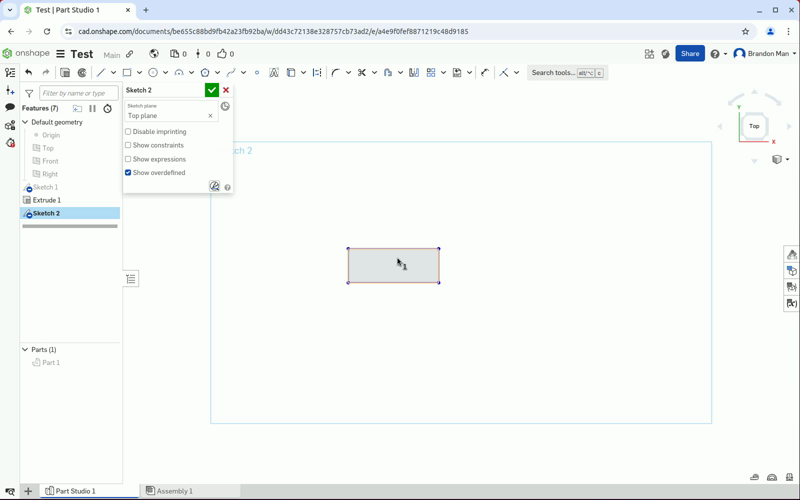
mouse_move(73, 352)
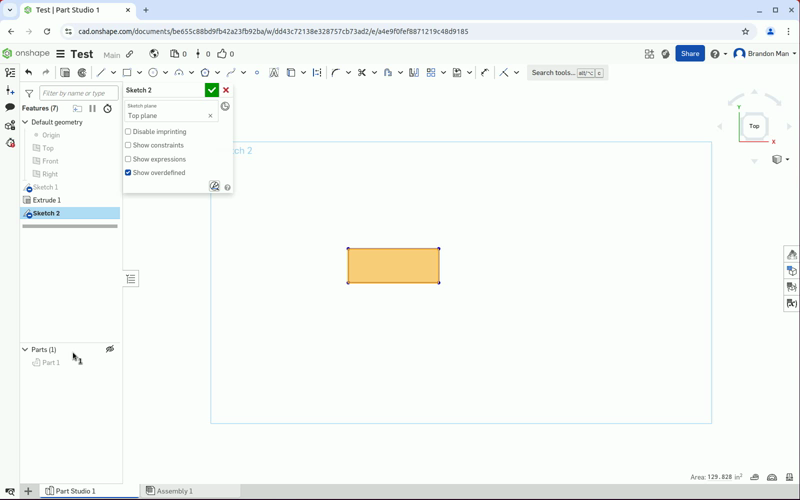
key(shift+y)
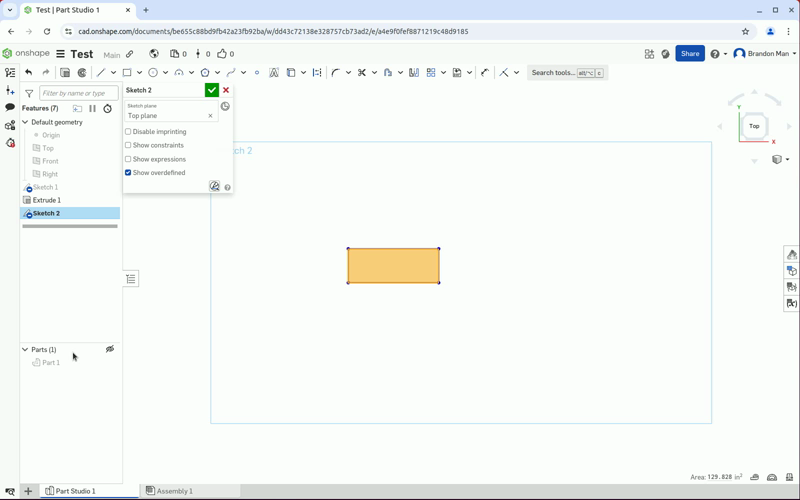
key(shift+e)
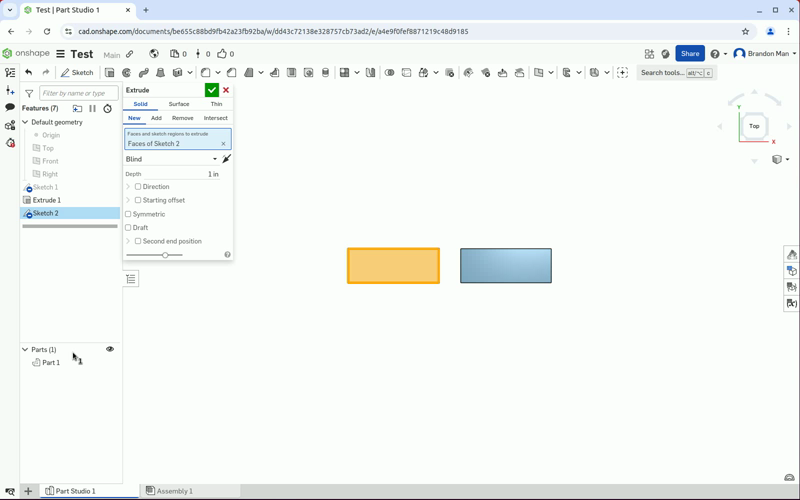
mouse_move(143, 106)
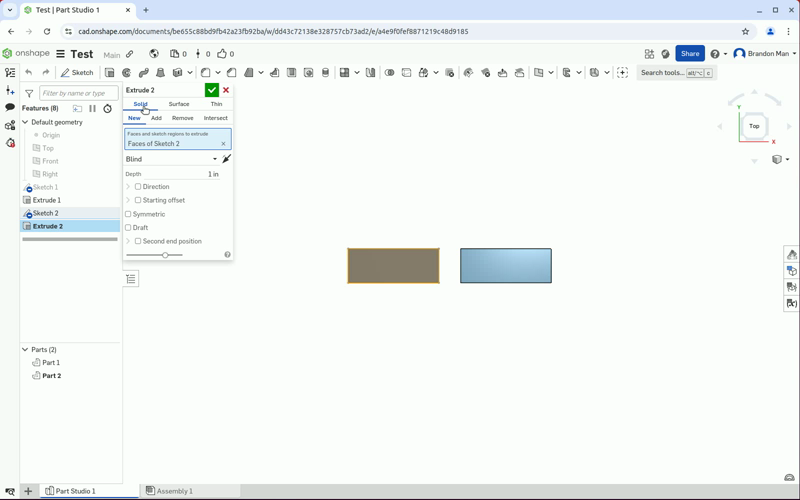
click(143, 106)
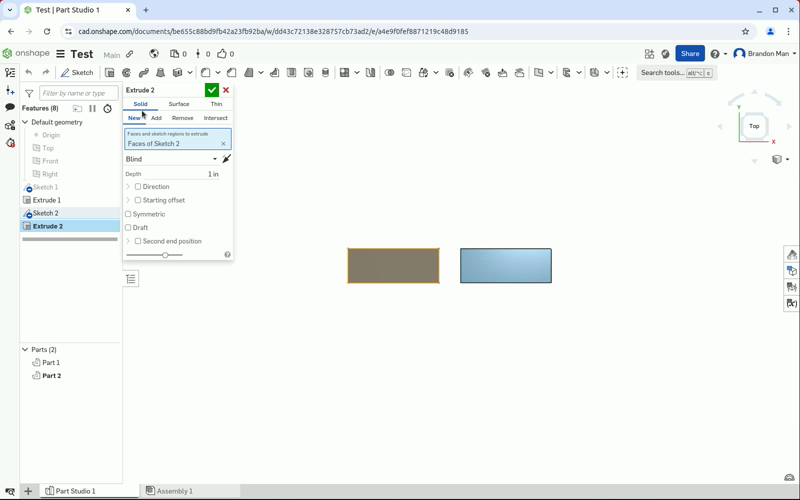
mouse_move(137, 120)
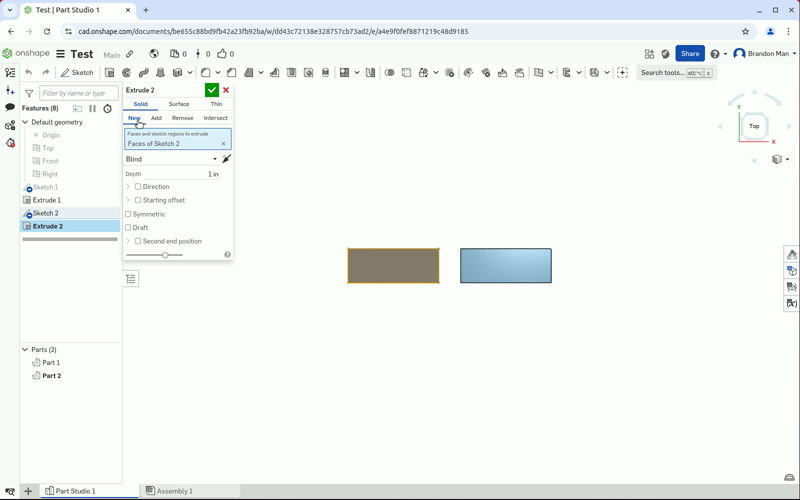
click(137, 120)
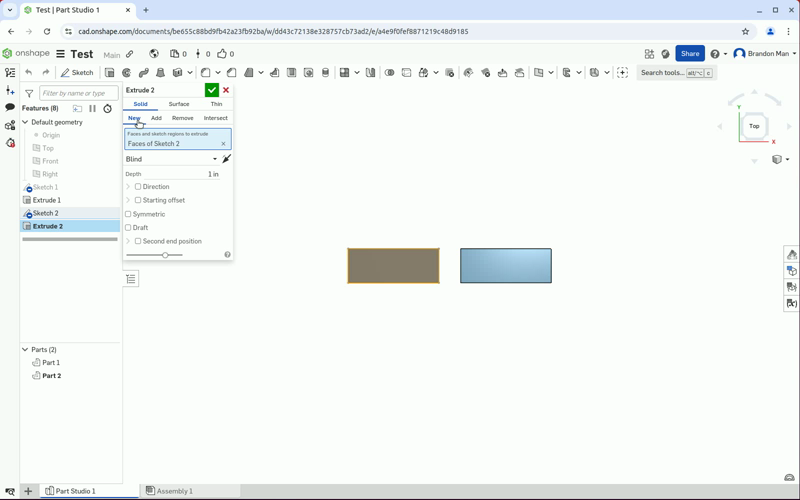
key(tab, 4)
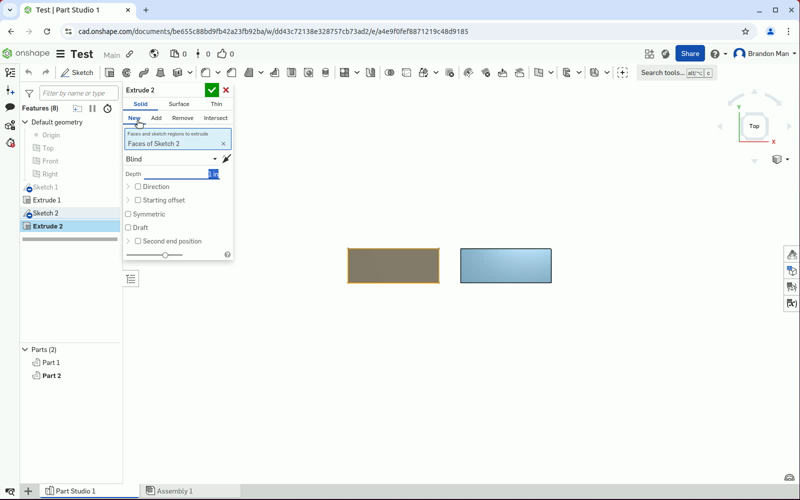
text(1.685)
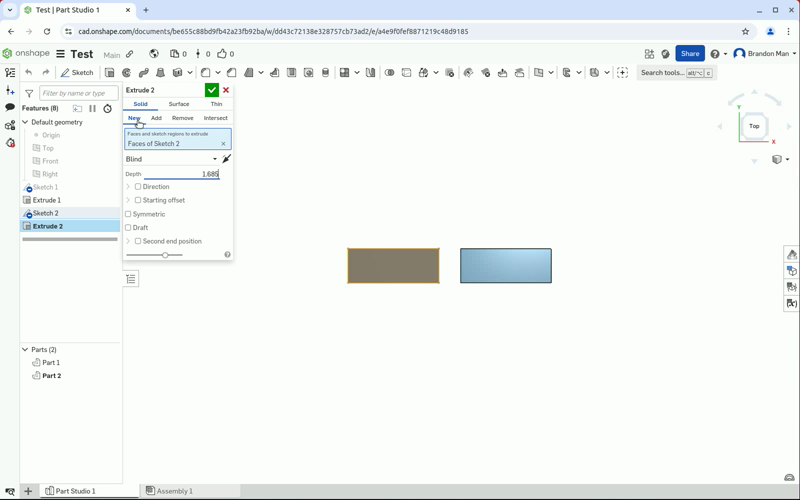
key(enter)
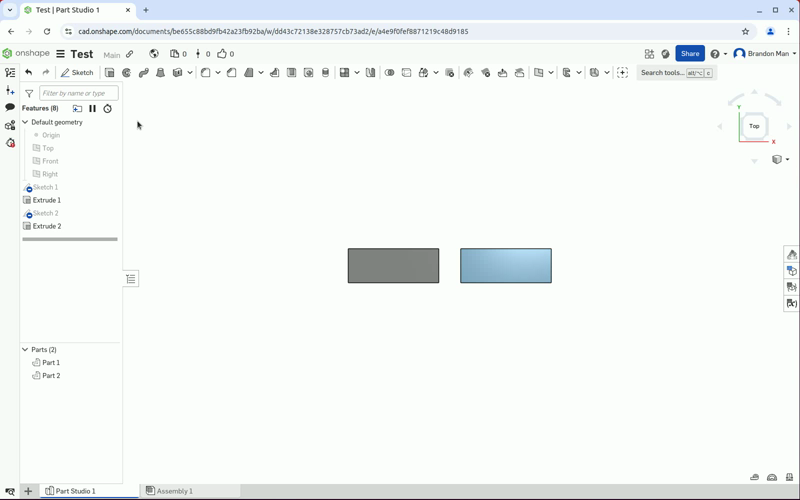
key(shift+h)
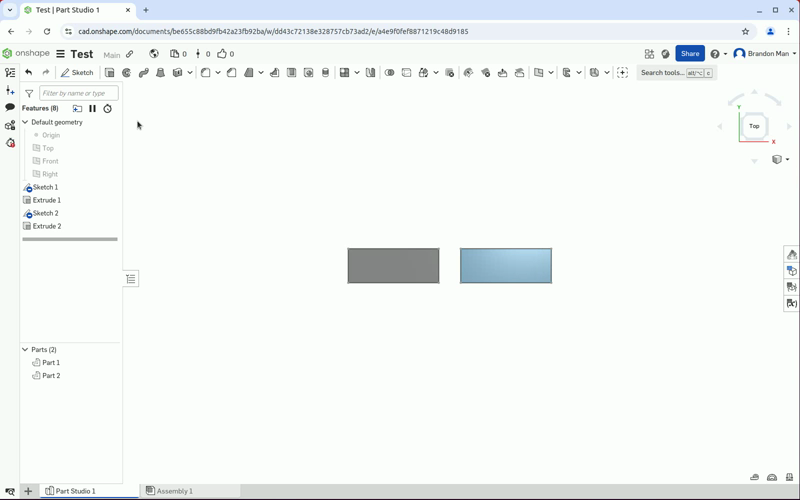
key(shift+h)
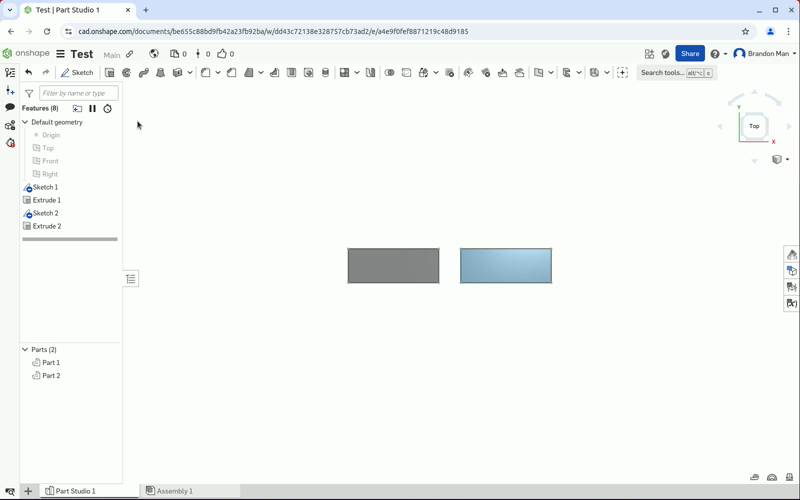
key(shift+7)
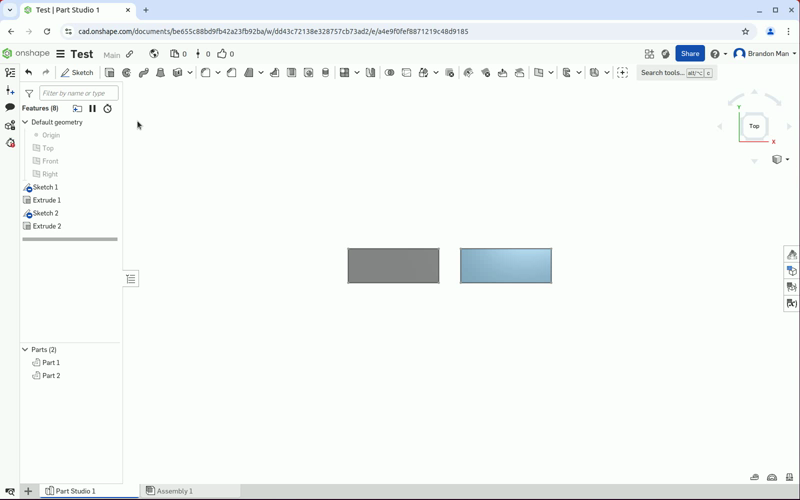
key(up, 3)
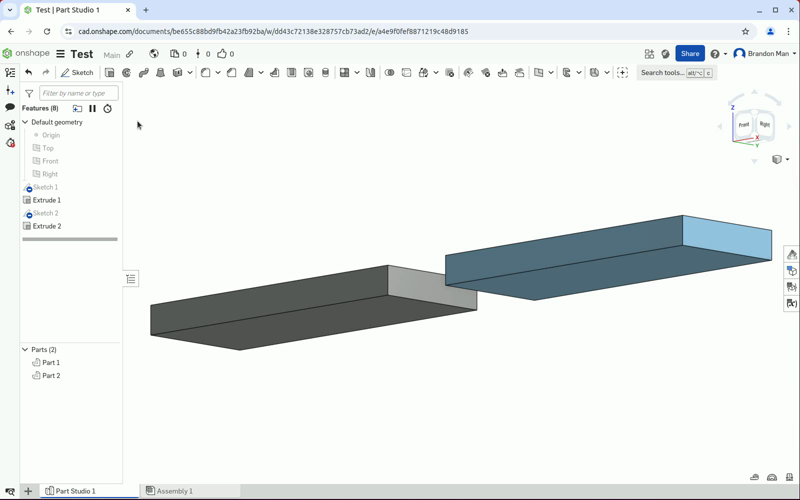
key(left, 3)
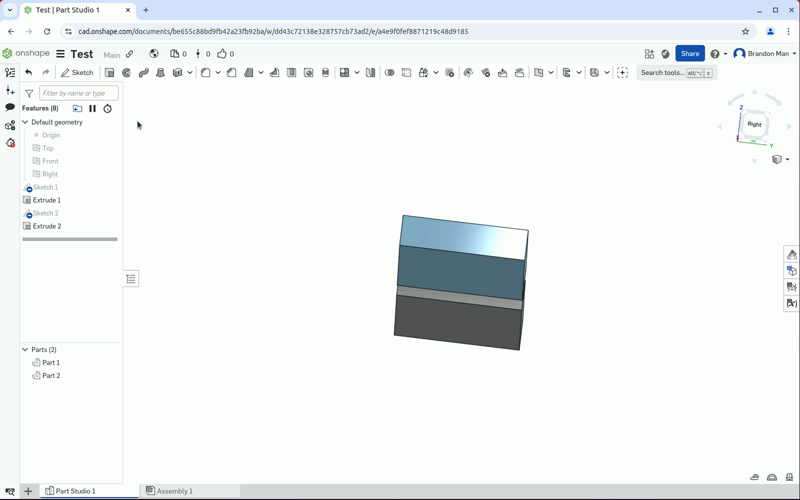
key(right, 3)
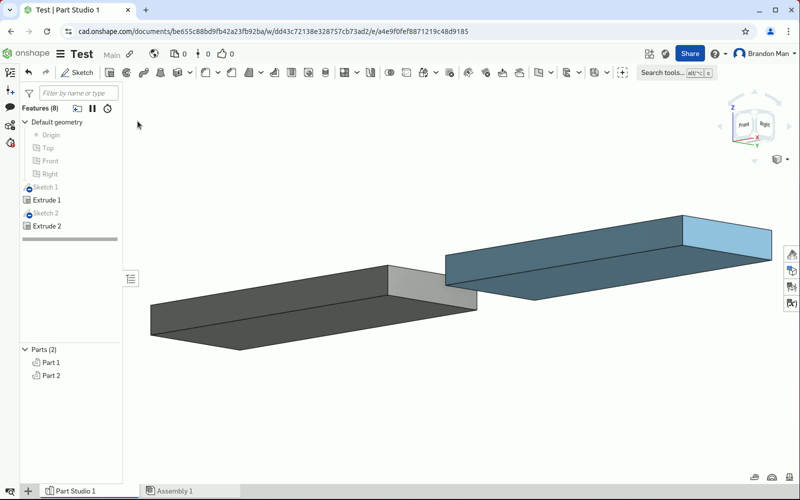
key(down, 3)
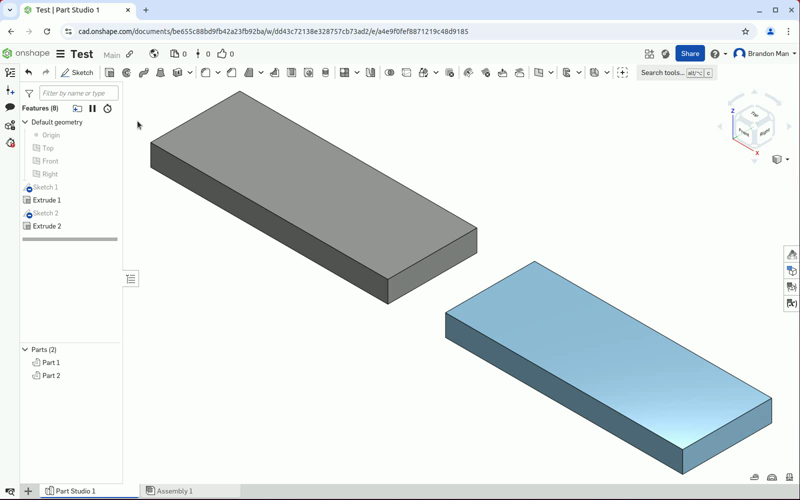
mouse_move(73, 189)
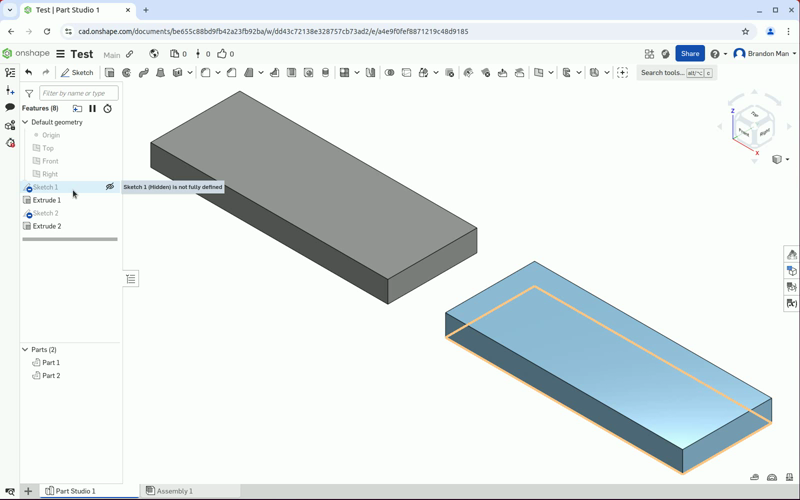
click(73, 189)